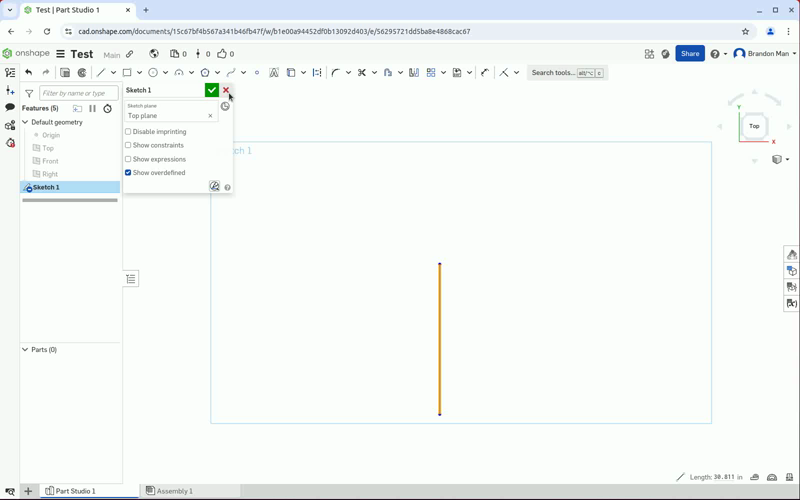
key(shift+h)
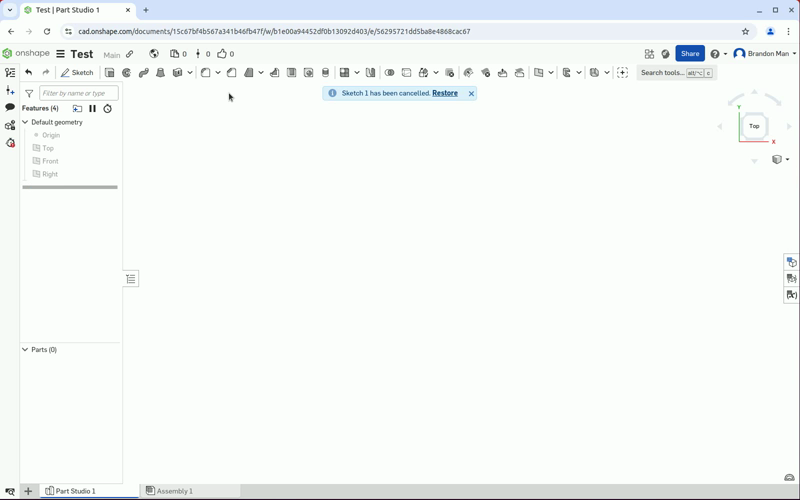
mouse_move(73, 352)
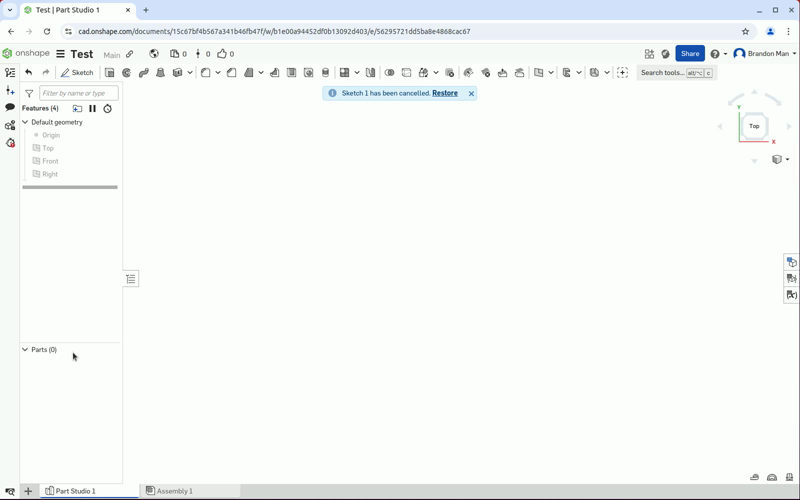
key(y)
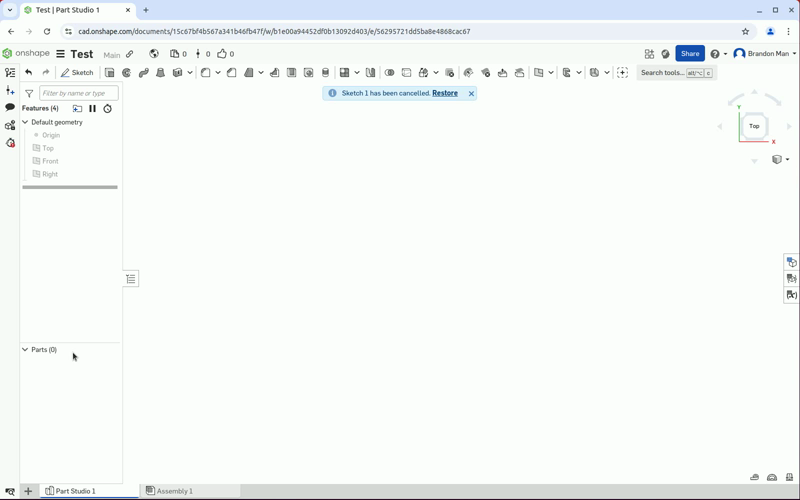
key(shift+p)
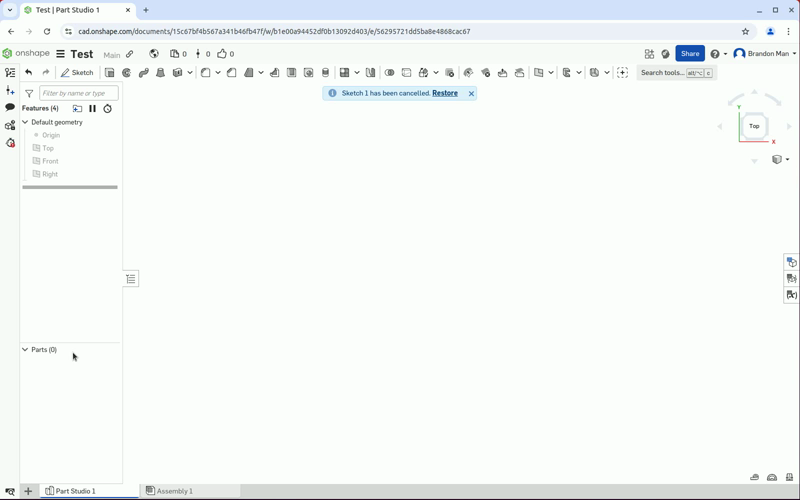
key(space)
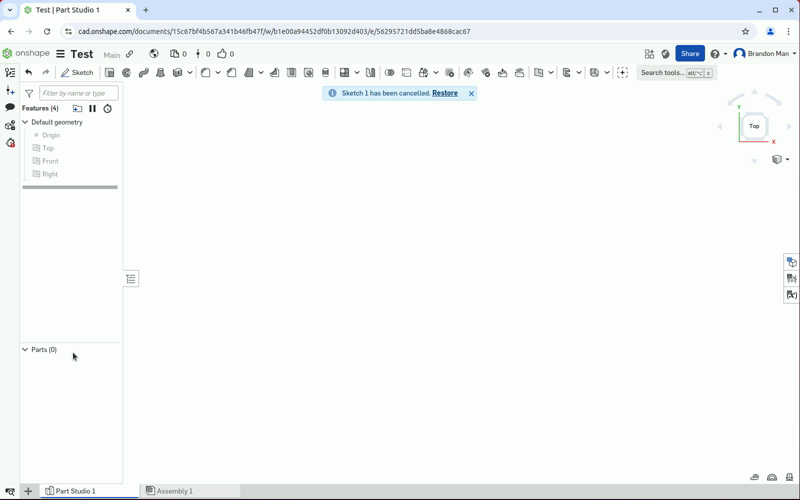
key_down(shift)
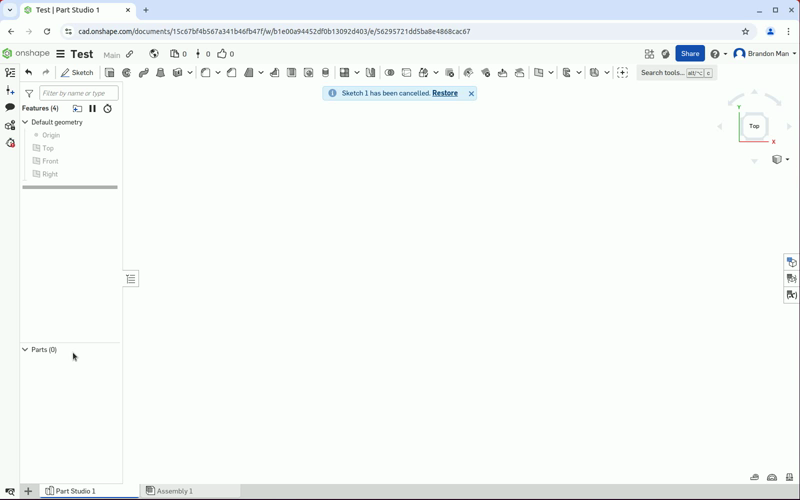
key(up)
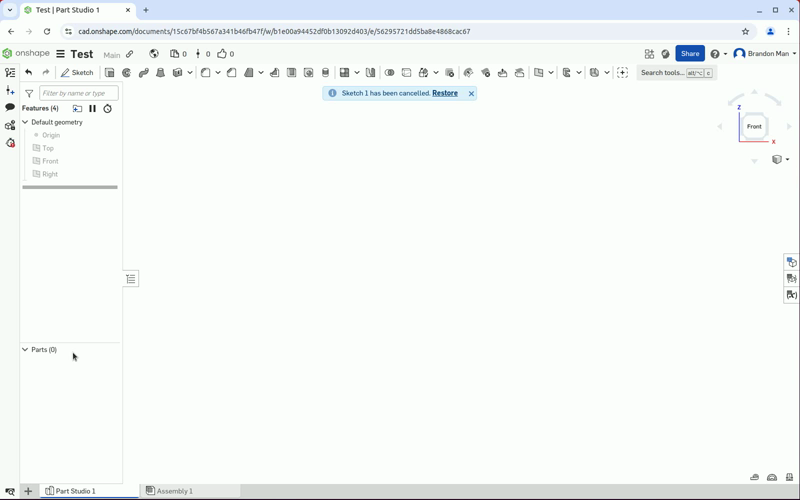
key_up(shift)
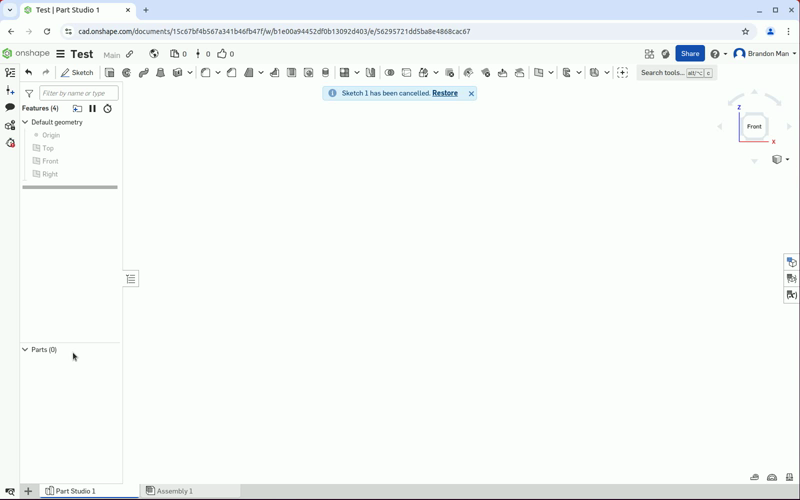
mouse_move(73, 352)
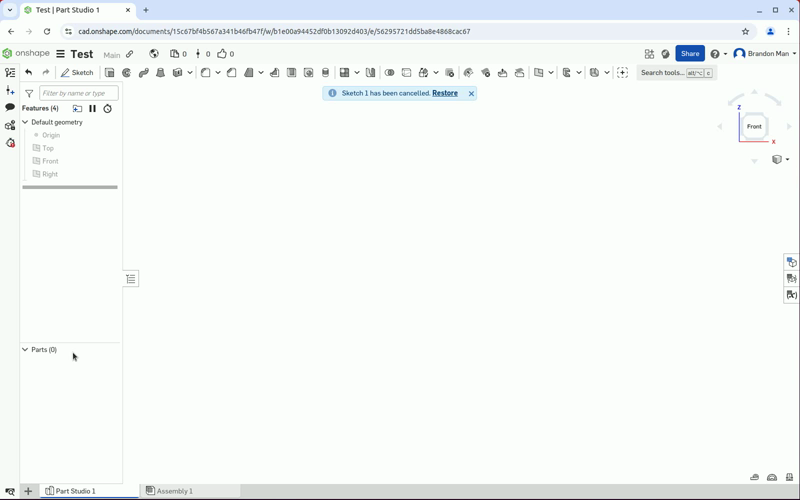
key(shift+y)
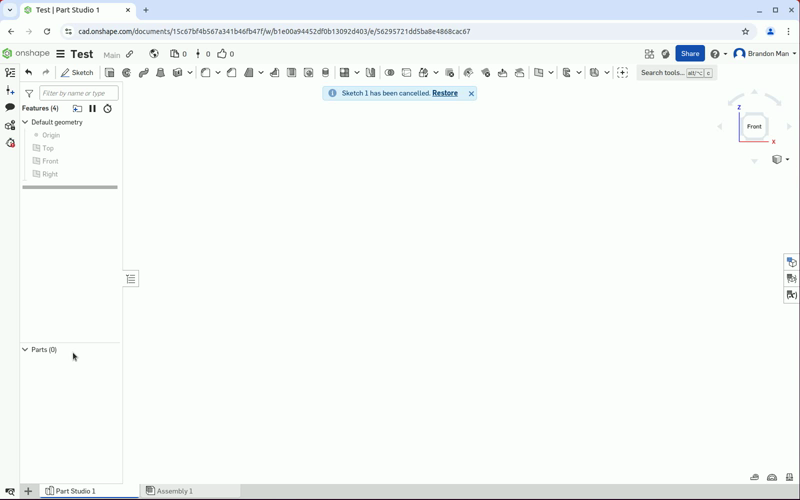
key(shift+s)
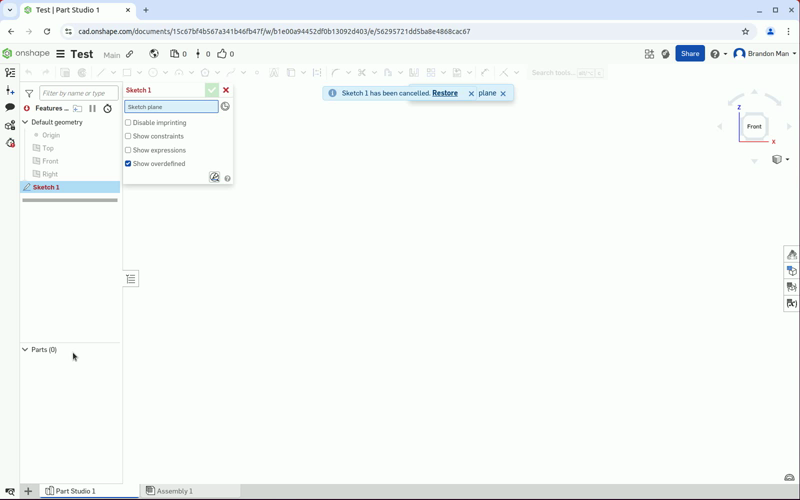
mouse_move(73, 163)
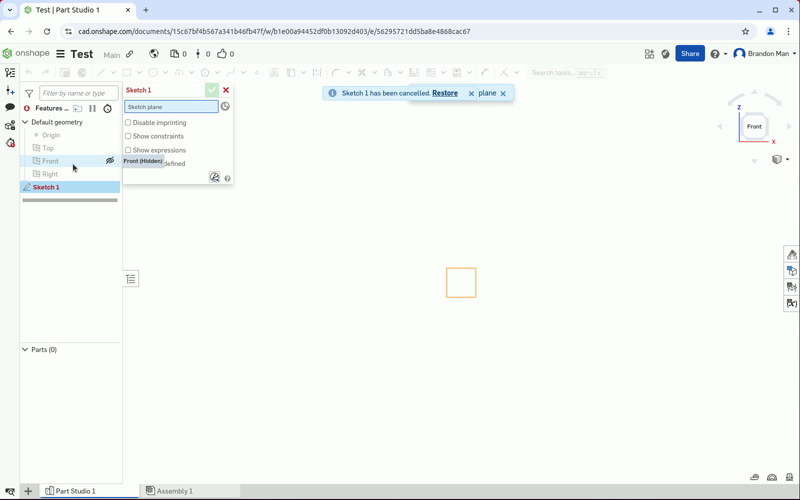
click(73, 163)
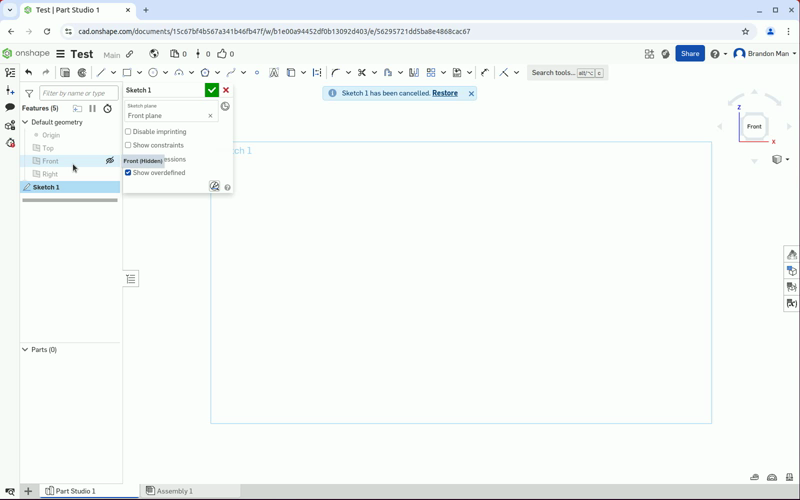
mouse_move(73, 352)
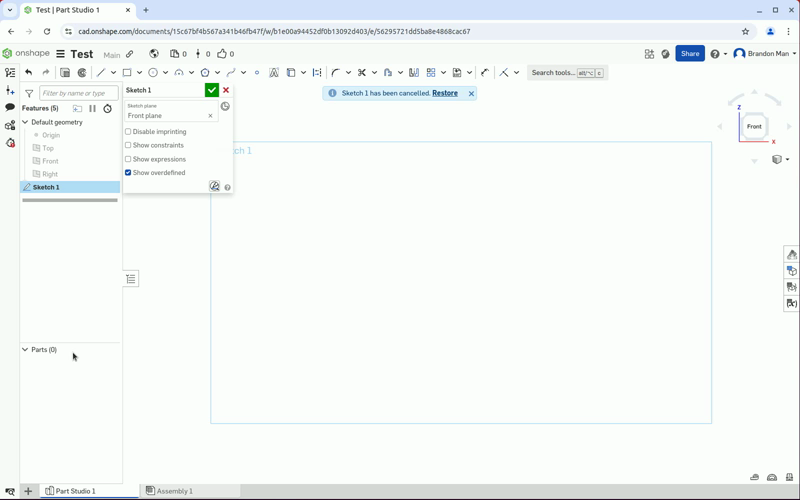
key(y)
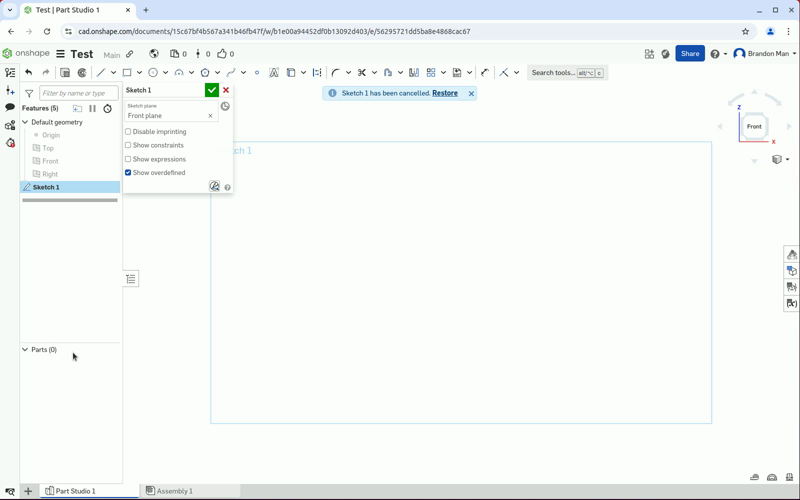
key(l)
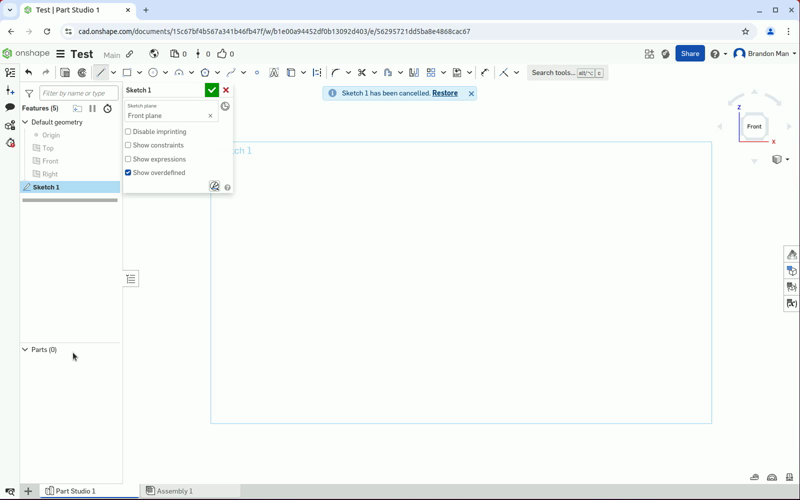
key_down(shift)
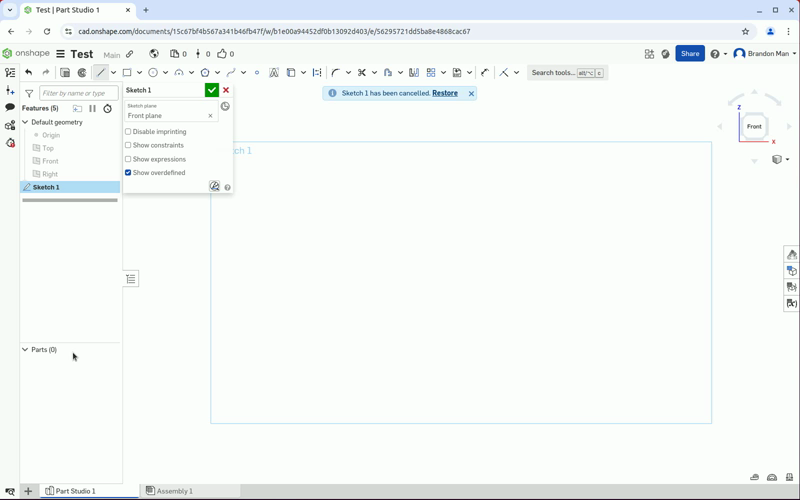
mouse_move(369, 268)
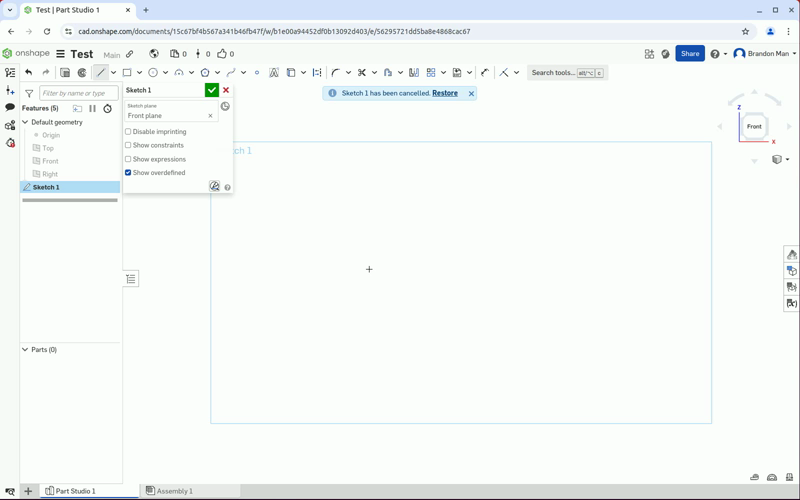
click(369, 268)
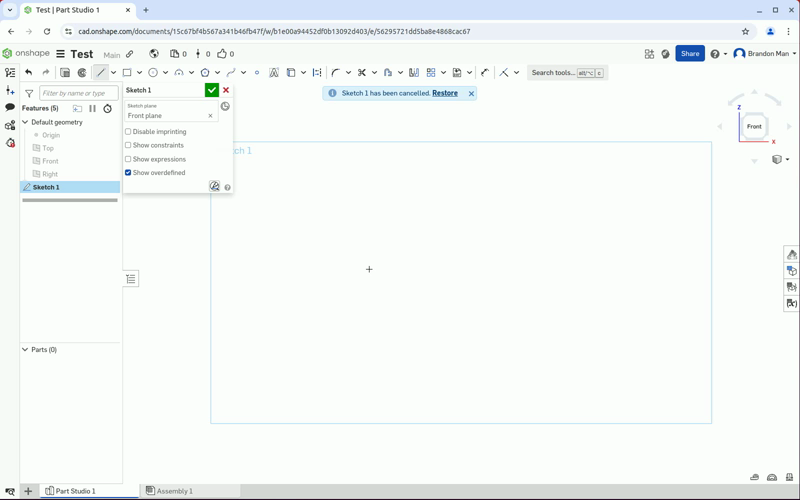
key_up(shift)
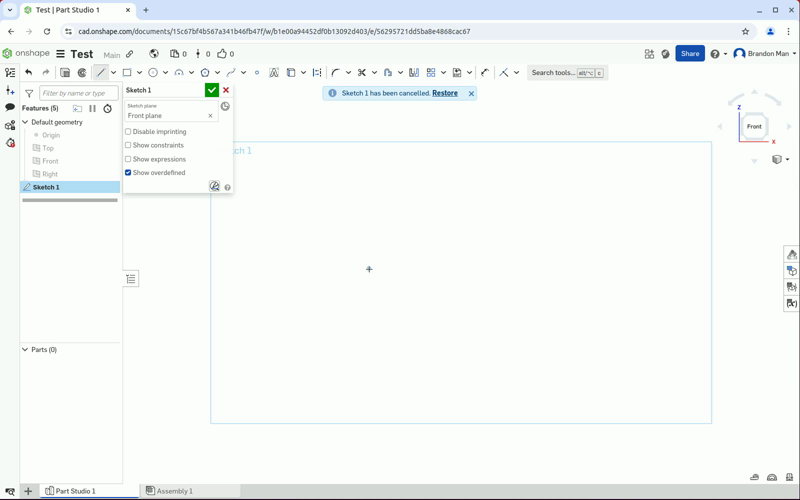
key_down(shift)
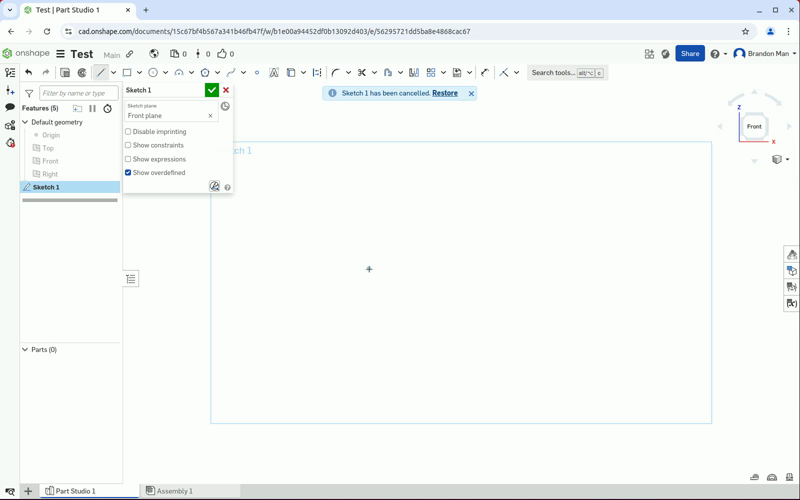
mouse_move(399, 268)
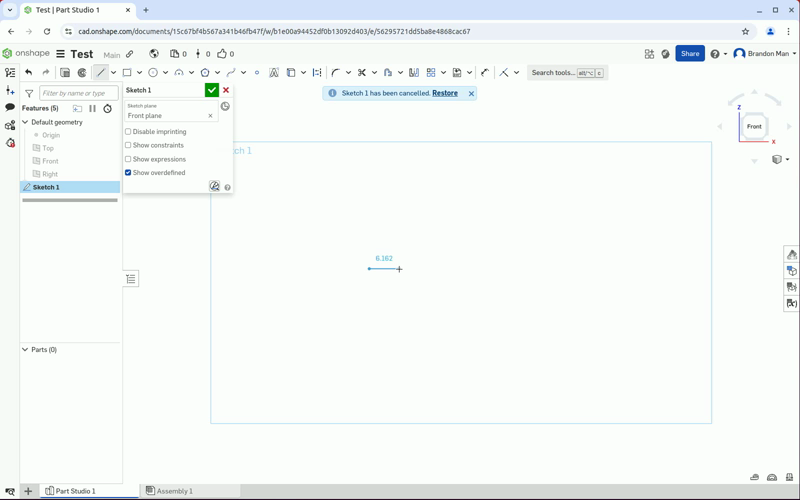
mouse_move(379, 268)
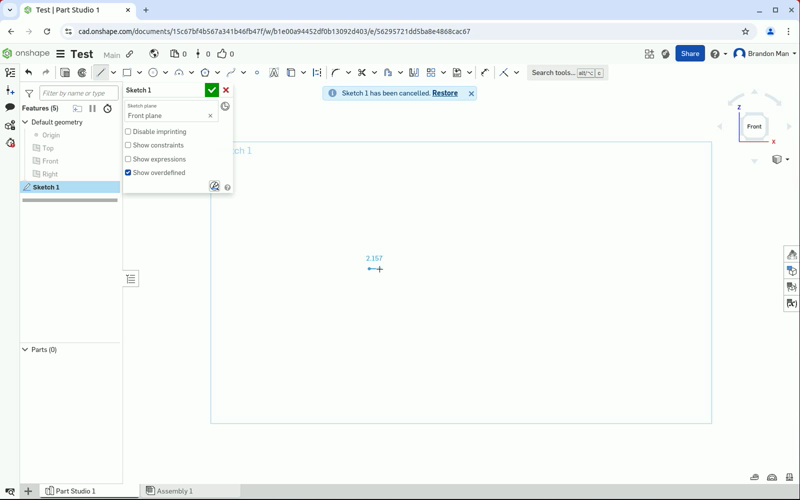
click(379, 268)
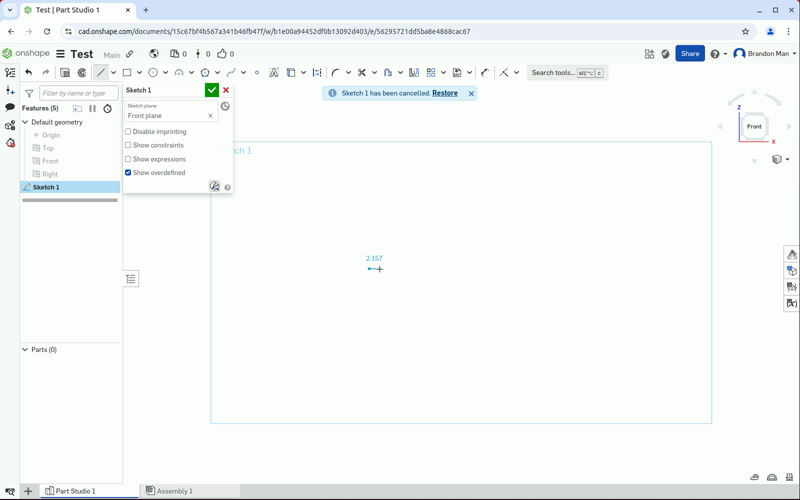
key_up(shift)
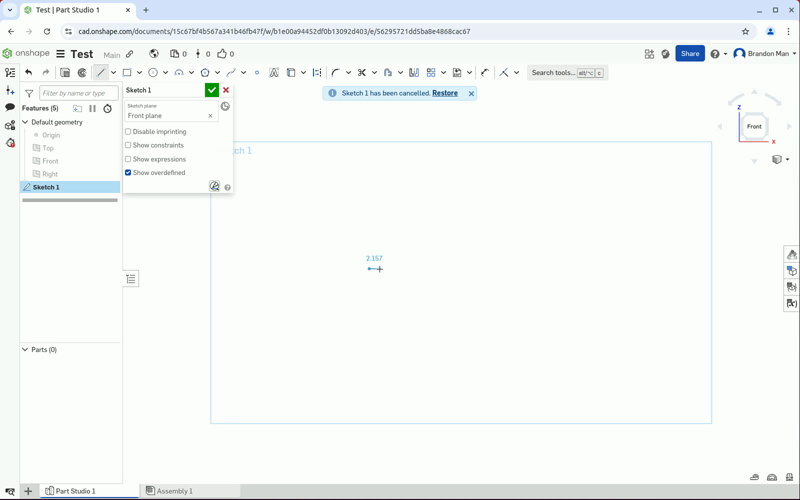
key(esc)
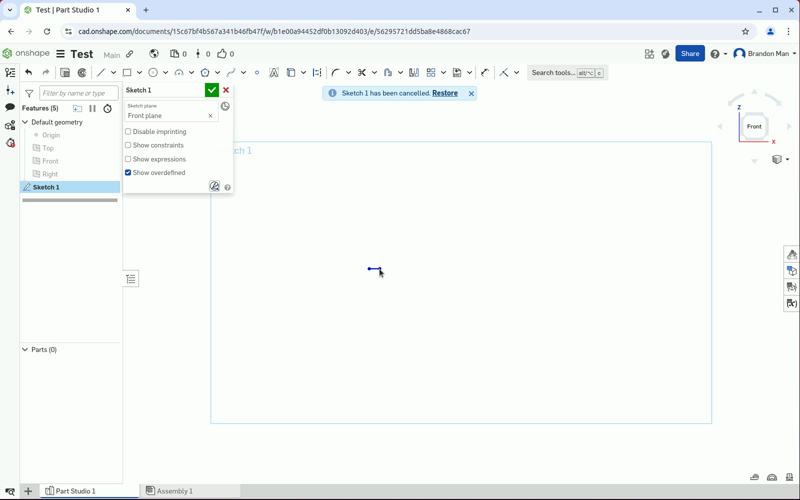
key(a)
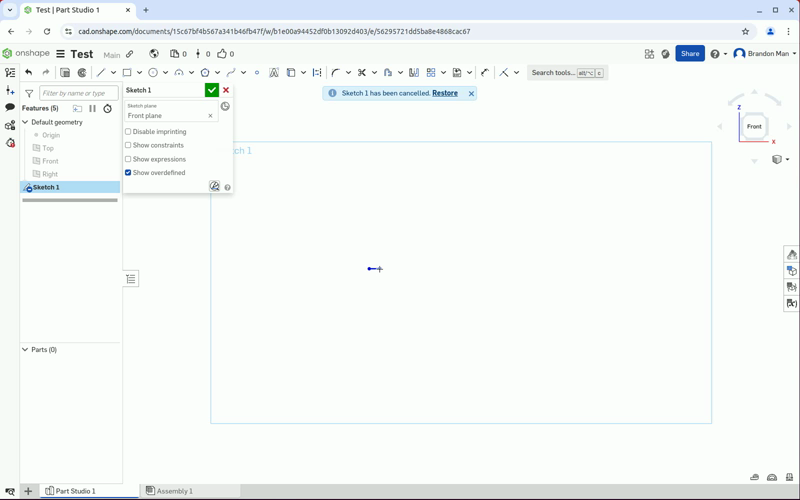
mouse_move(379, 268)
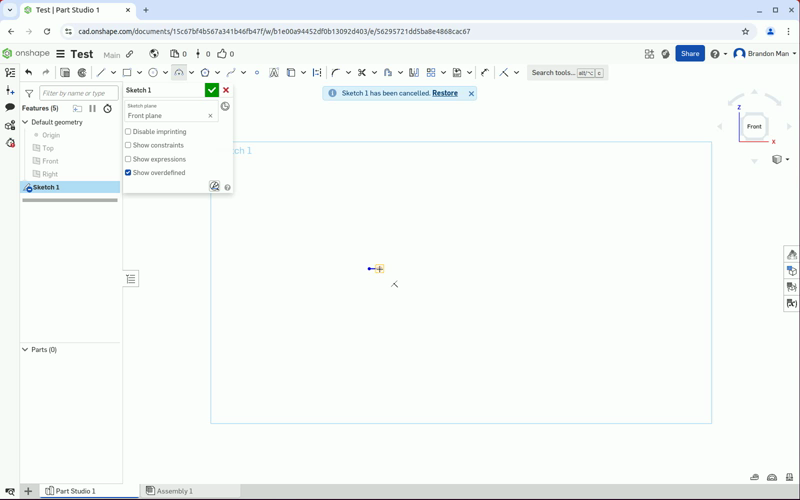
click(379, 268)
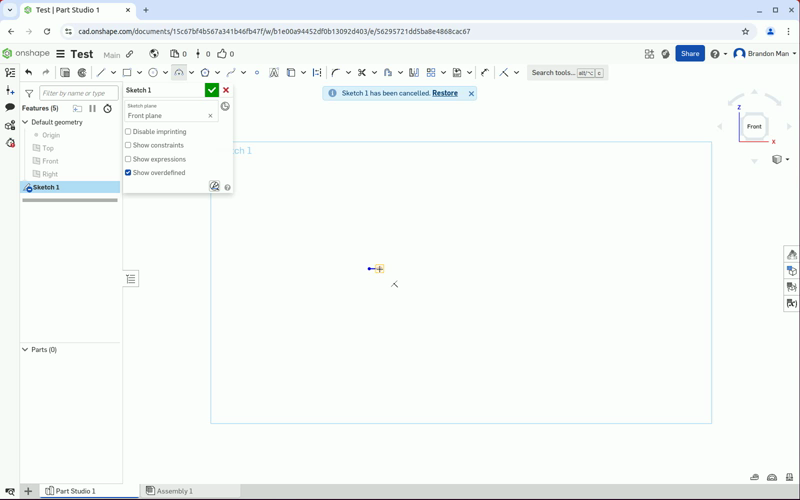
mouse_move(369, 268)
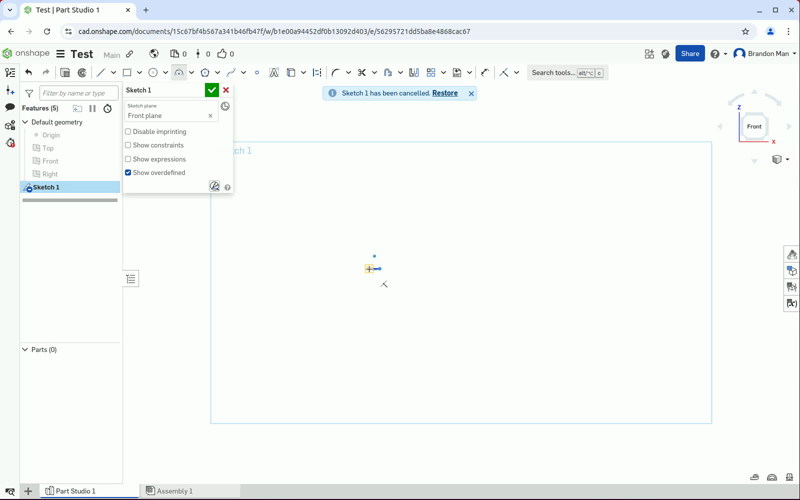
click(369, 268)
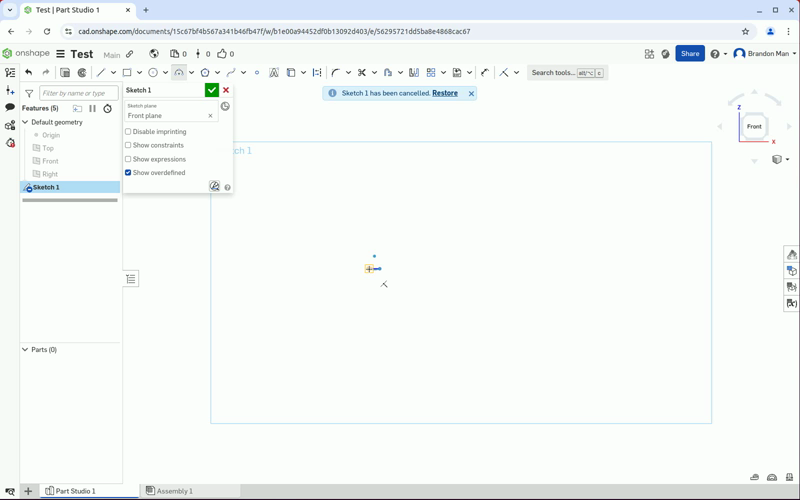
key_down(shift)
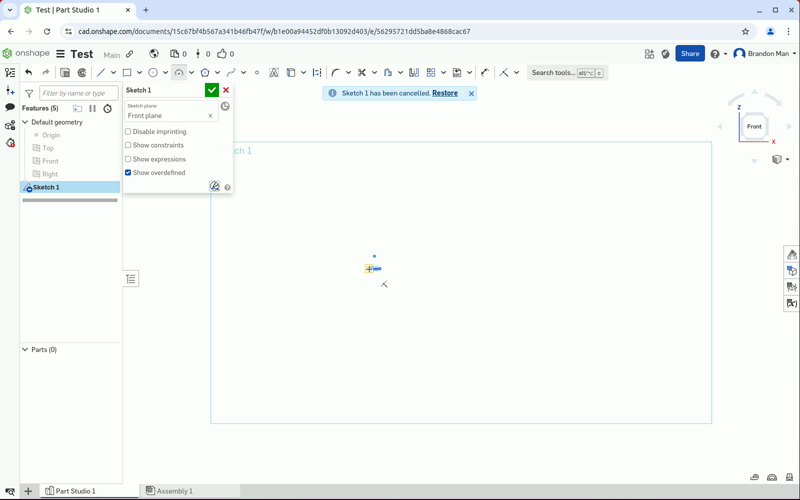
mouse_move(374, 267)
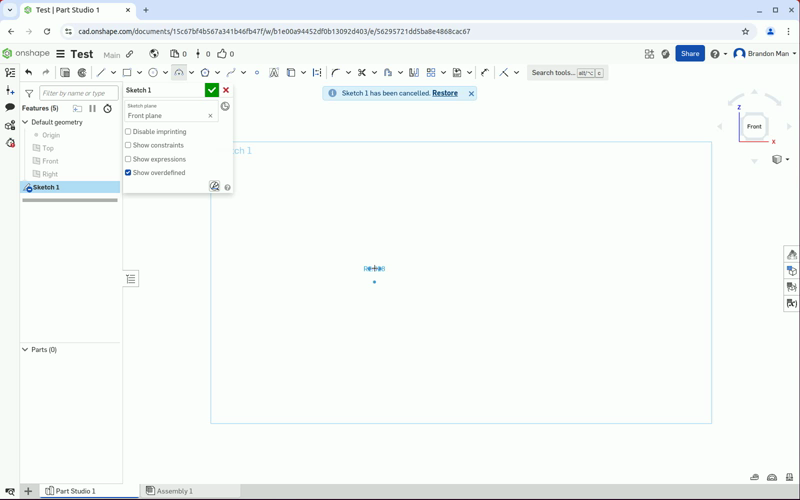
click(374, 267)
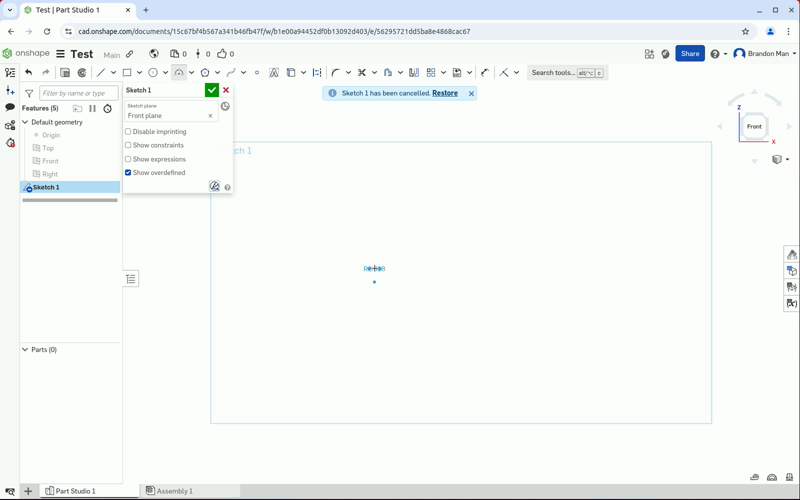
key_up(shift)
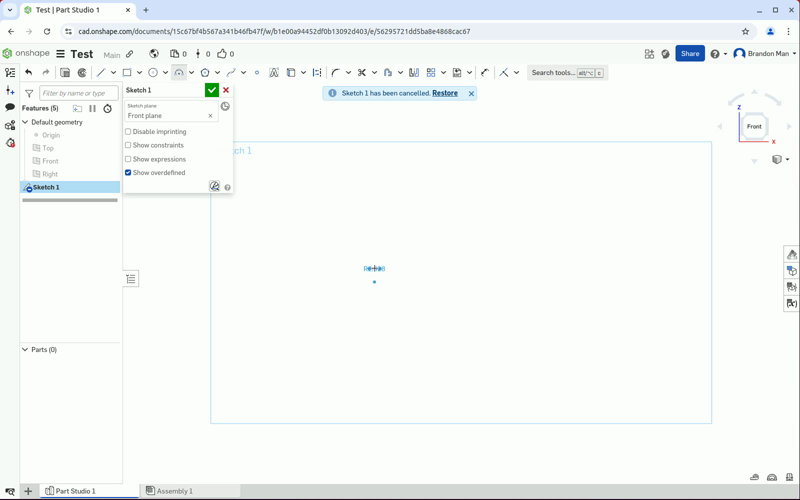
key(esc)
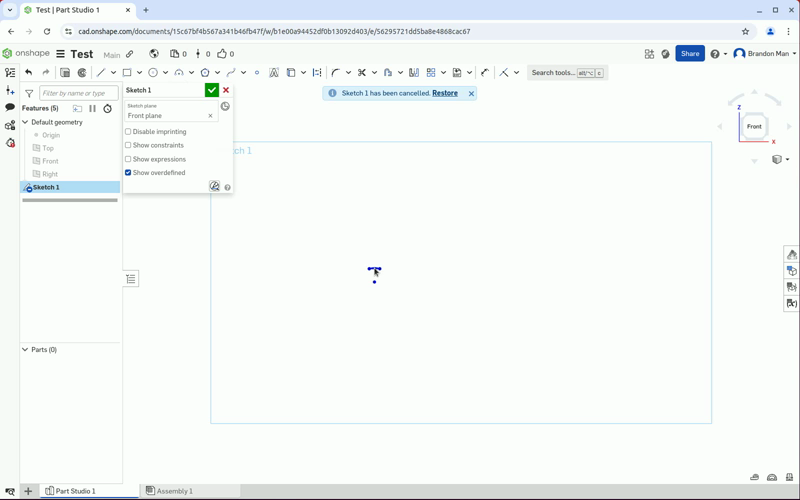
mouse_move(375, 268)
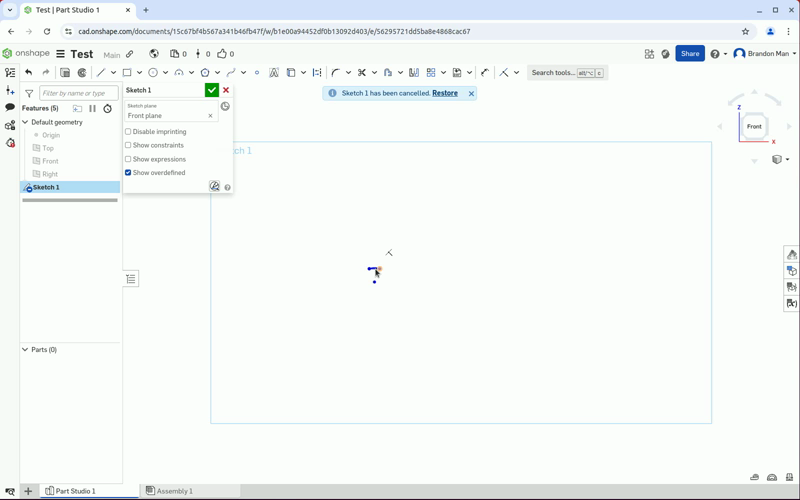
scroll(6)
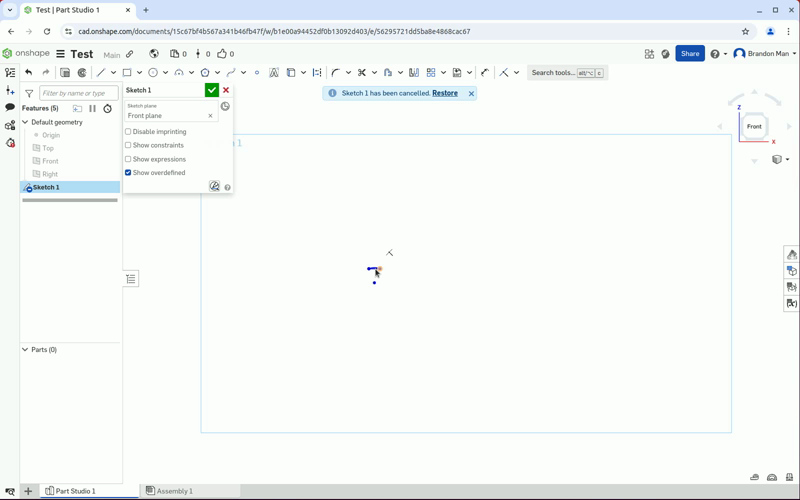
scroll(6)
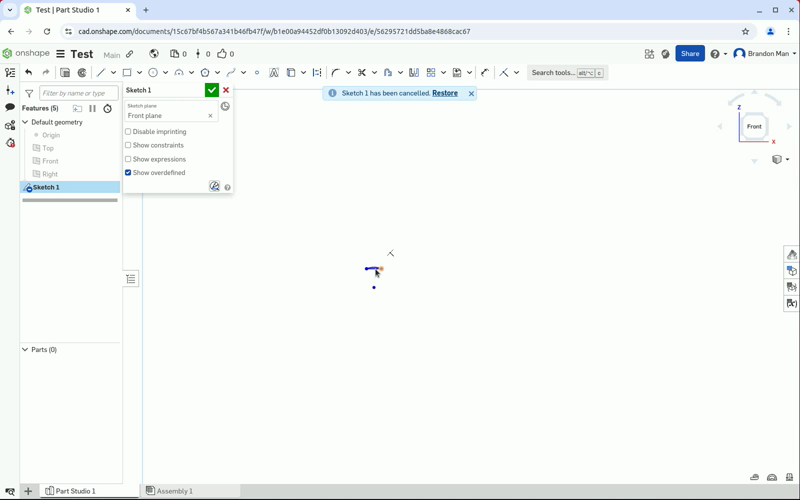
scroll(6)
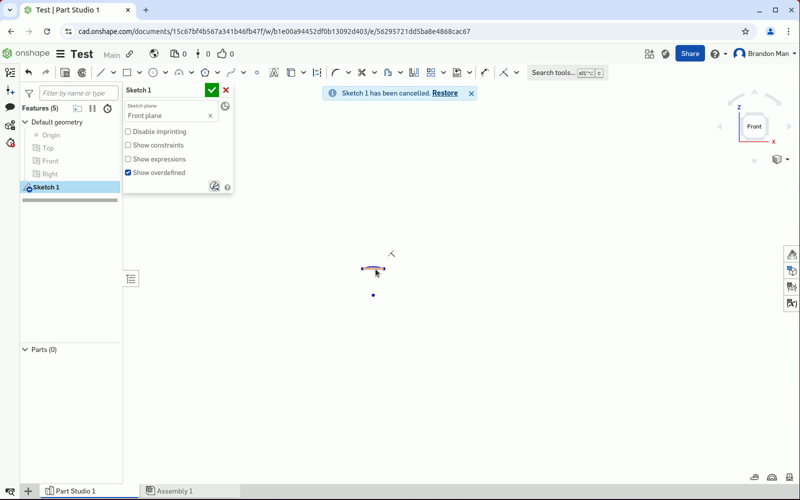
scroll(6)
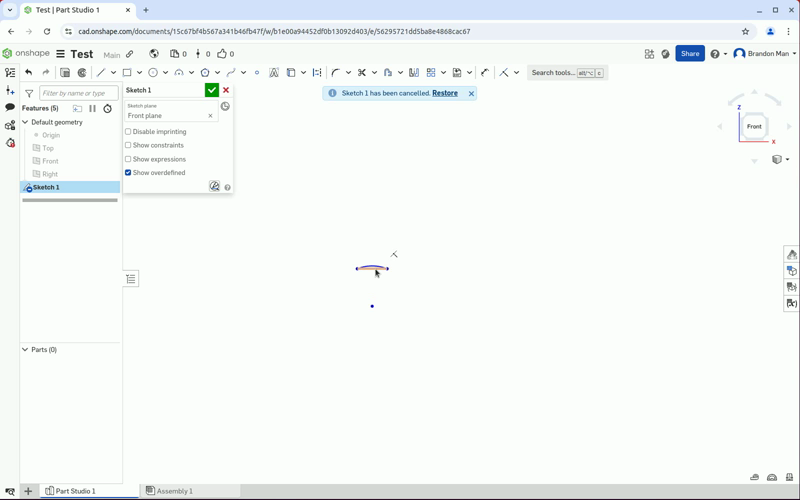
scroll(6)
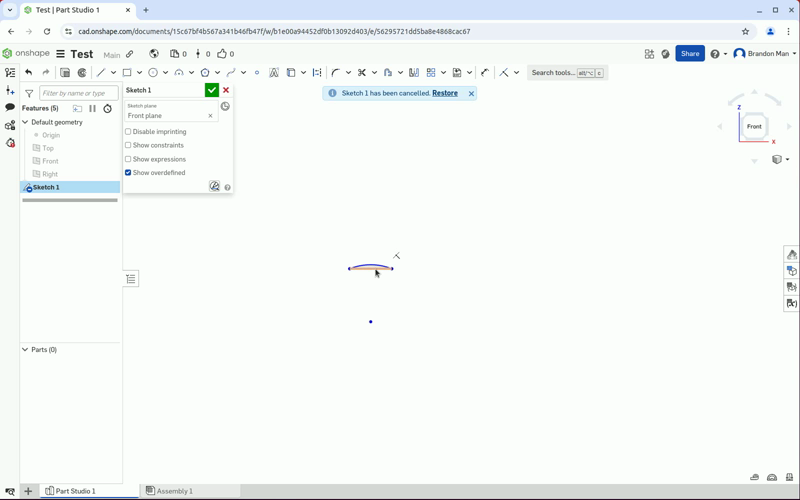
scroll(6)
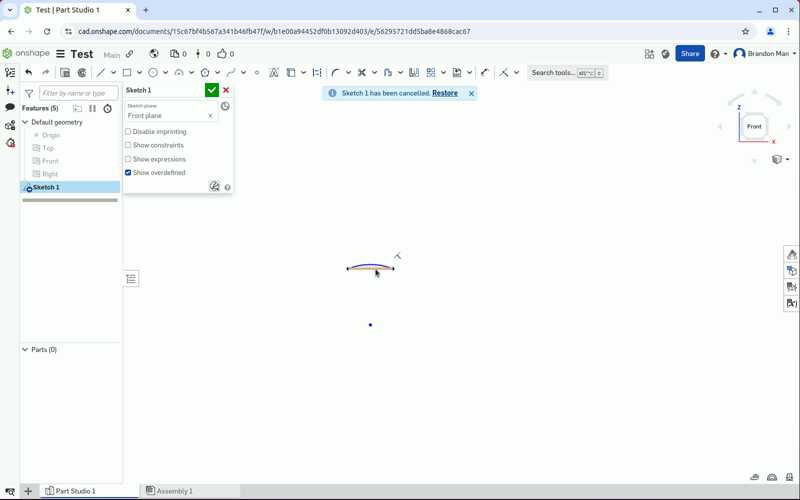
scroll(6)
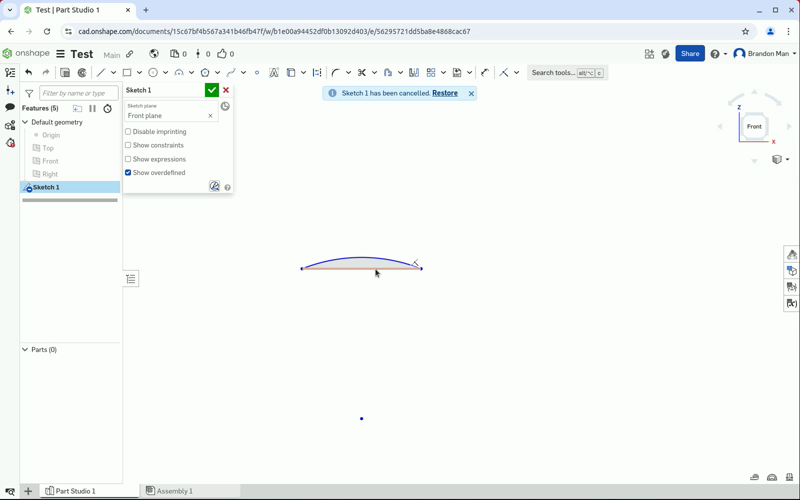
click(375, 268)
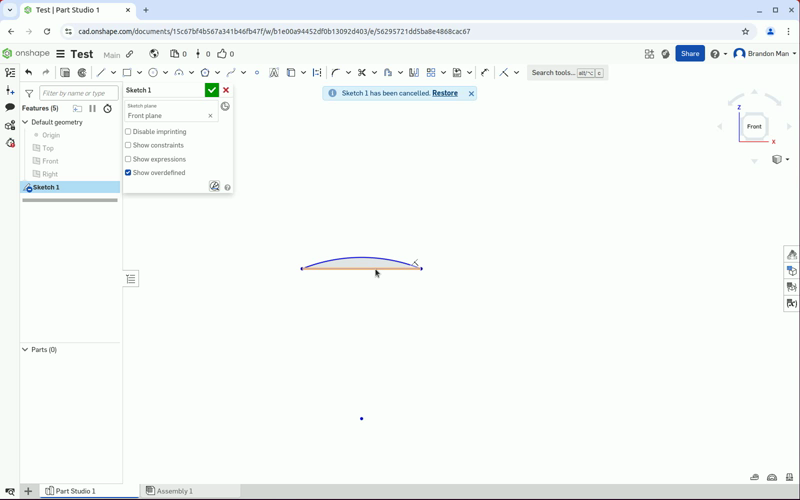
scroll(-6)
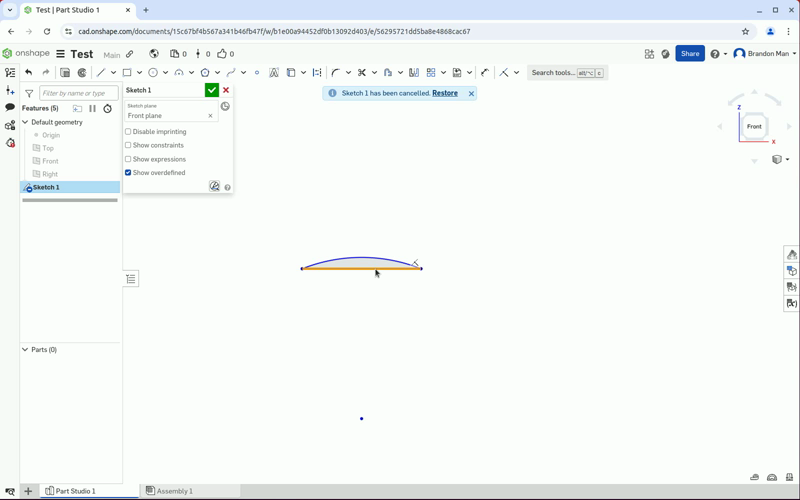
scroll(-6)
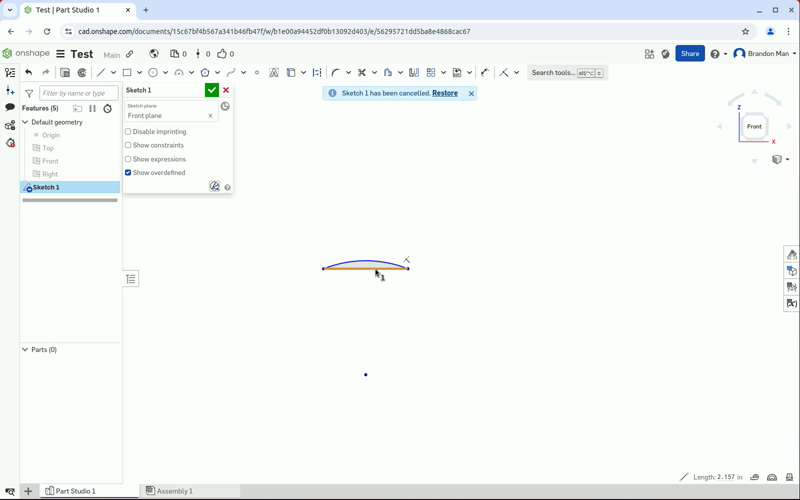
scroll(-6)
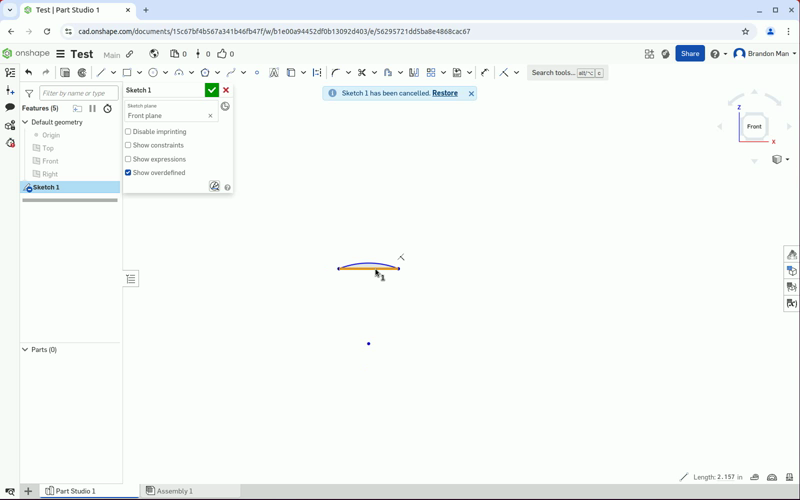
scroll(-6)
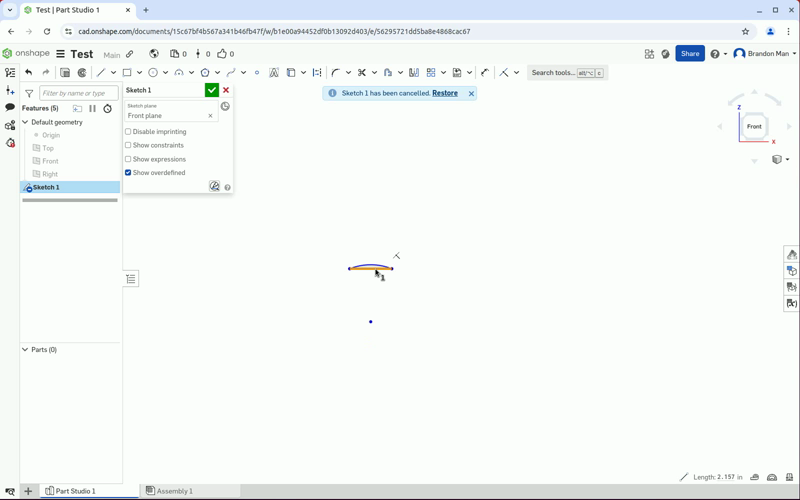
scroll(-6)
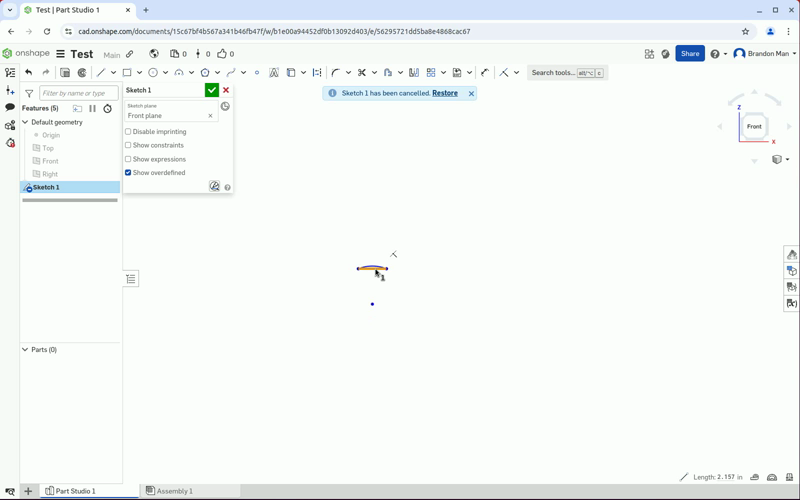
scroll(-6)
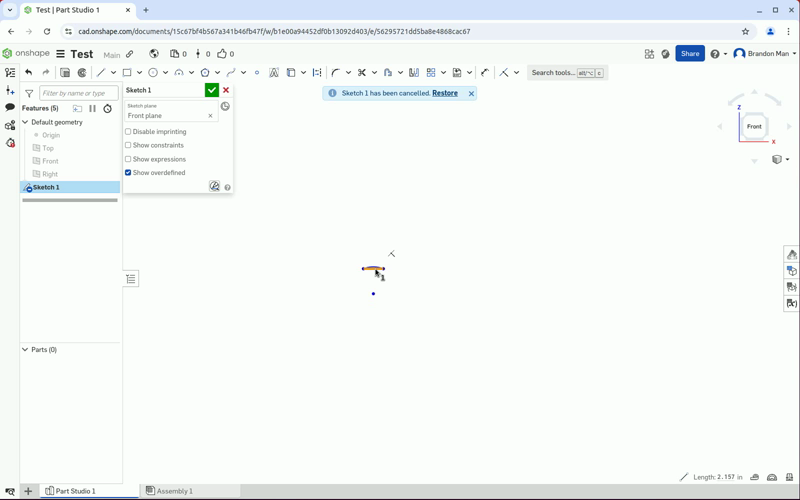
scroll(-6)
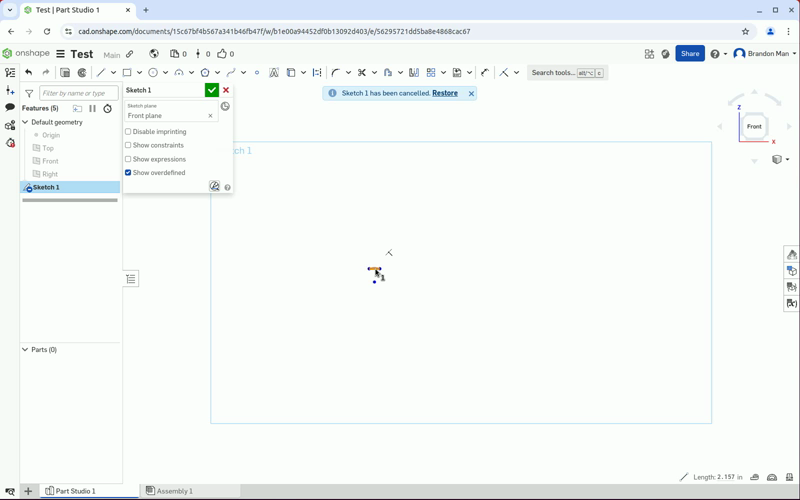
mouse_move(73, 352)
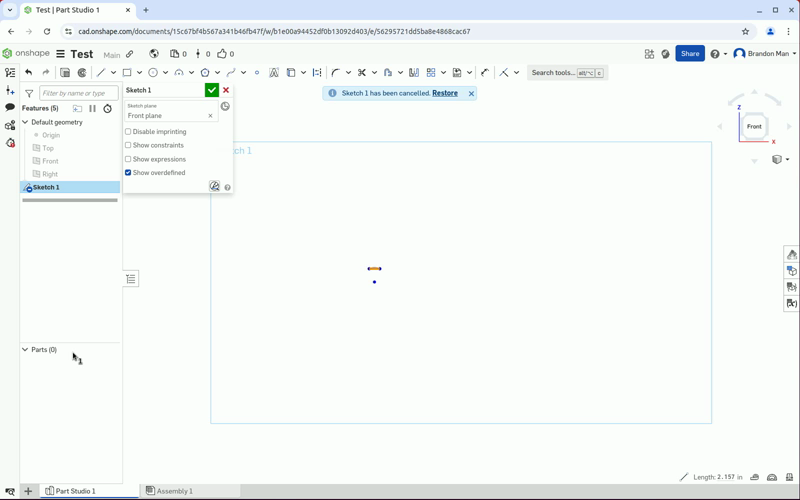
key(shift+y)
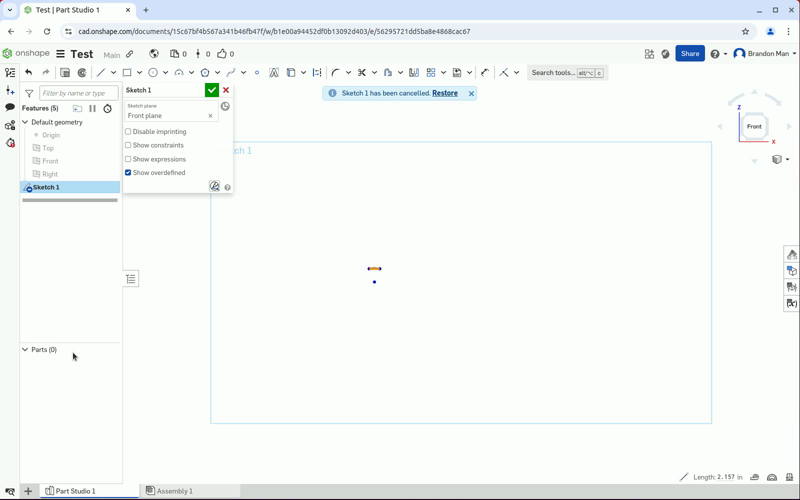
key(shift+e)
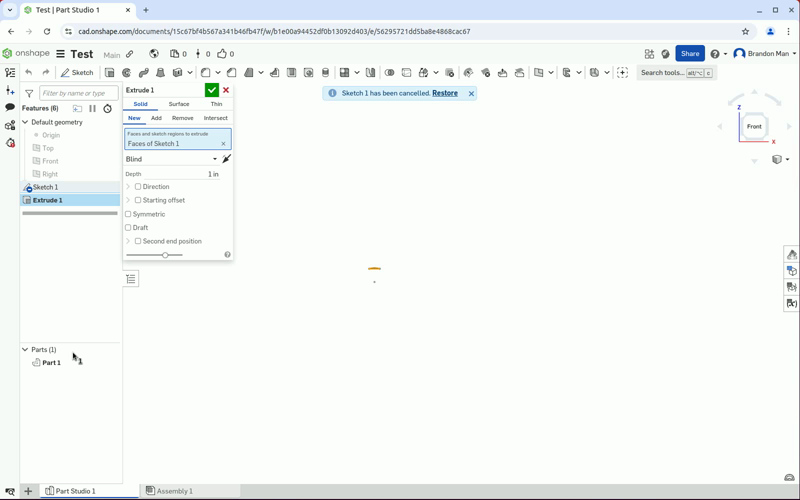
mouse_move(143, 106)
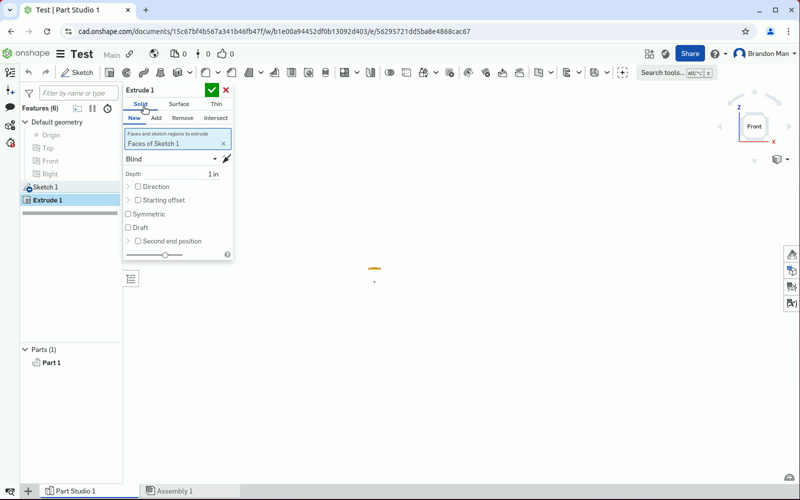
click(143, 106)
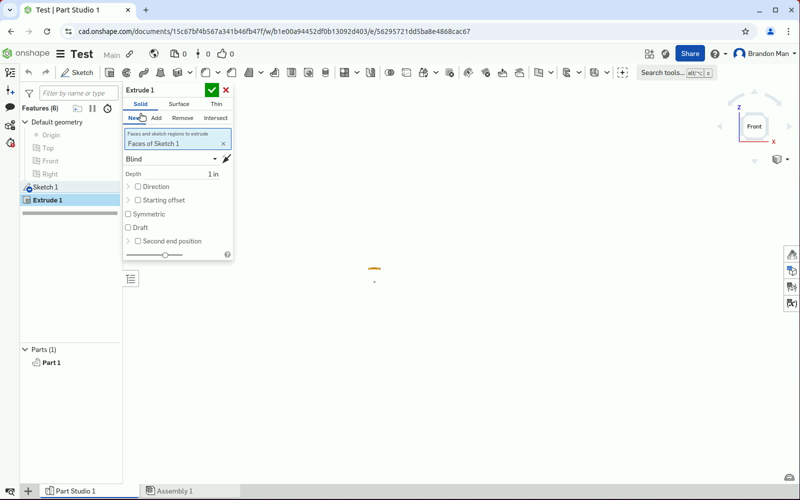
mouse_move(137, 120)
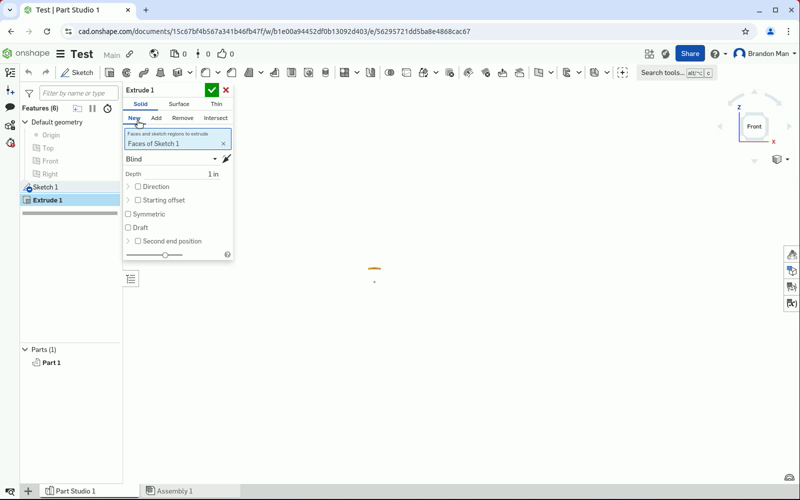
click(137, 120)
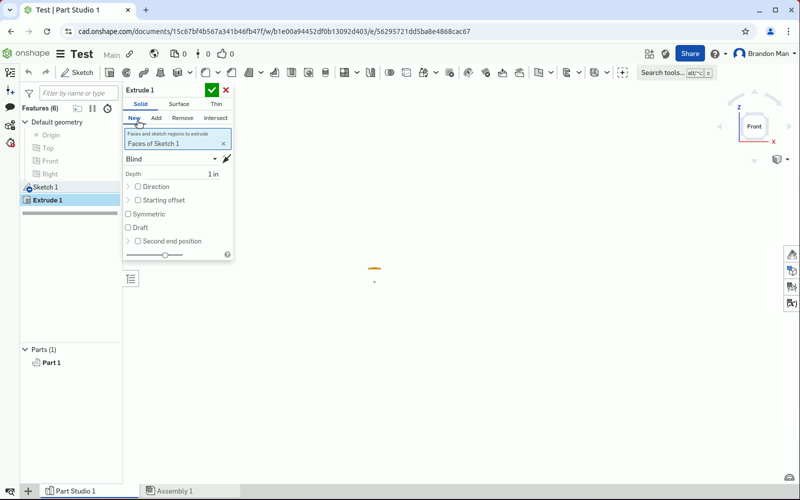
key(tab, 4)
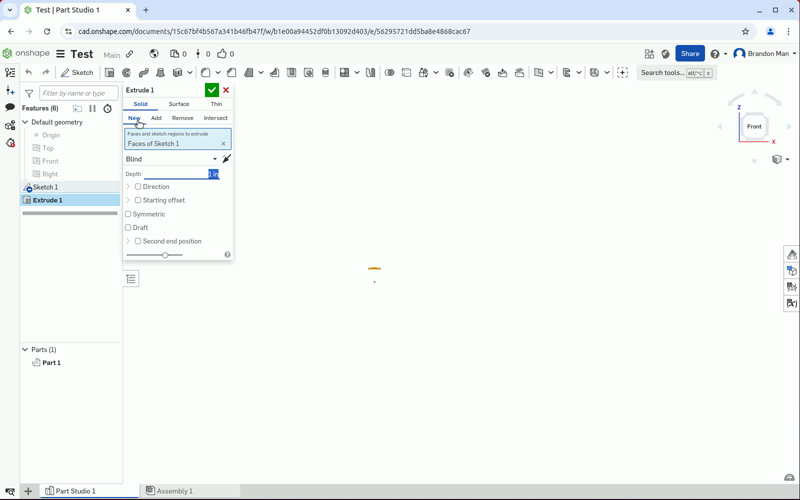
text(12.517)
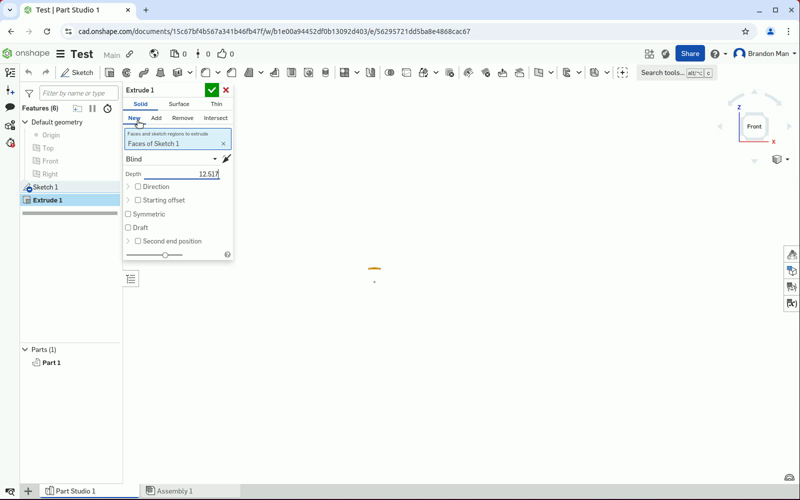
key(enter)
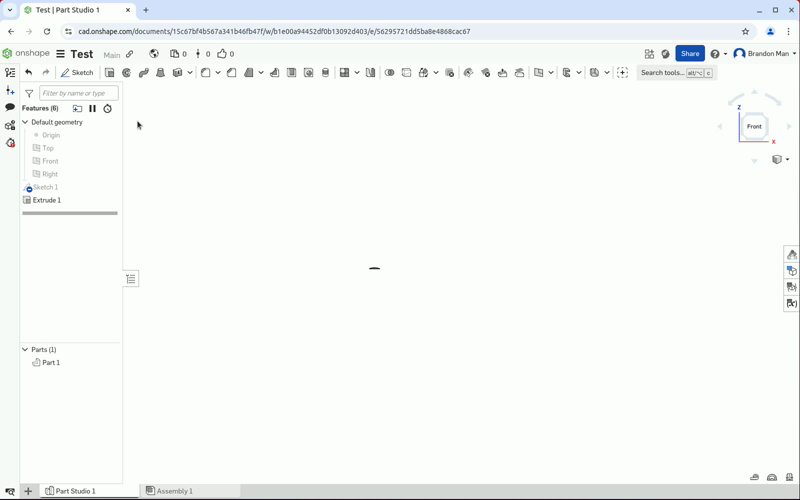
key(shift+h)
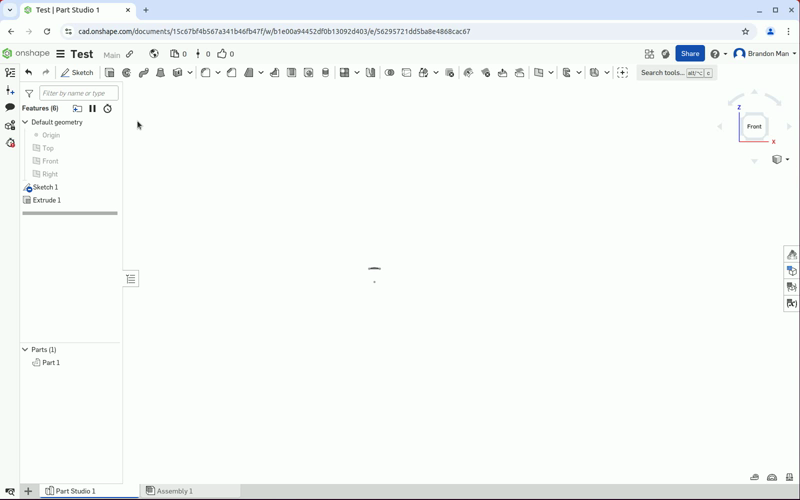
key(shift+h)
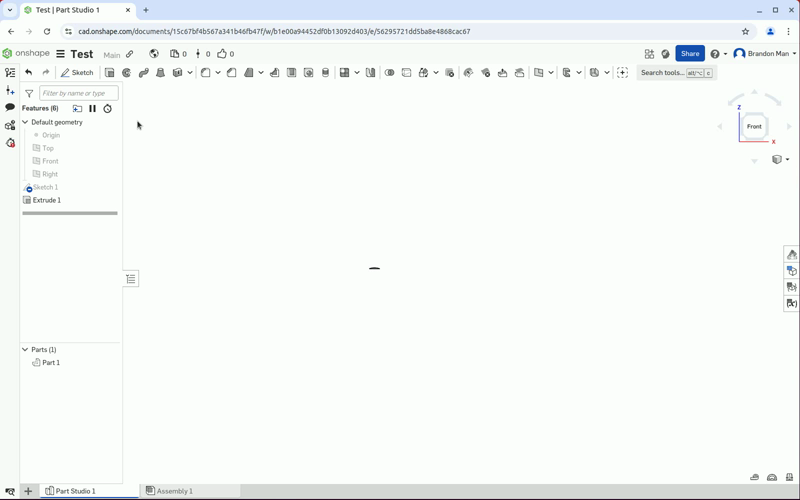
mouse_move(73, 189)
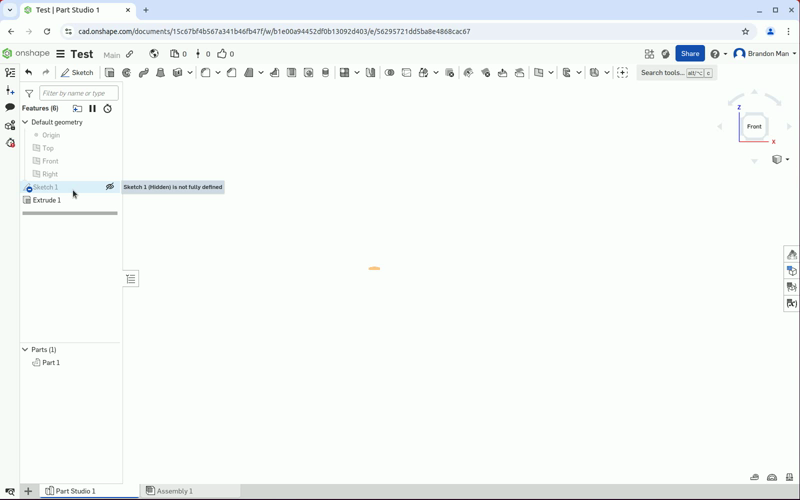
click(73, 189)
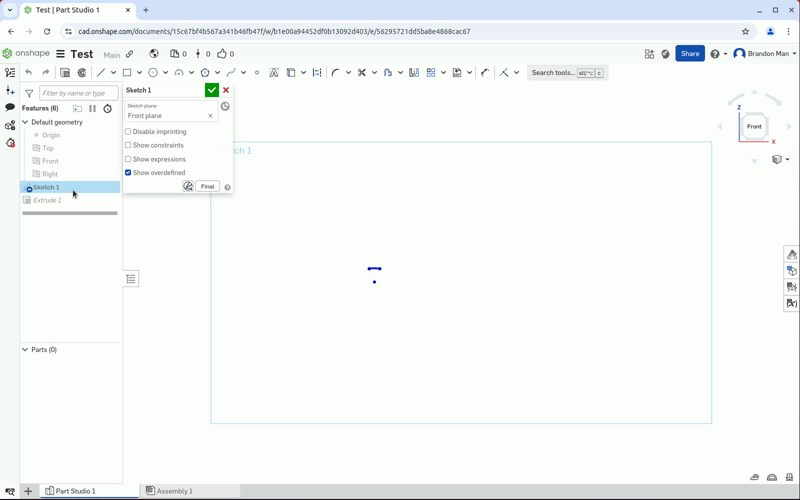
mouse_move(229, 92)
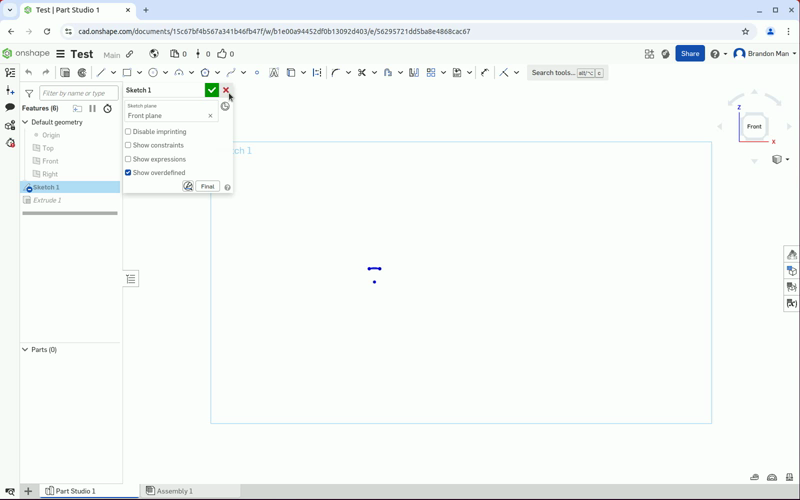
click(229, 92)
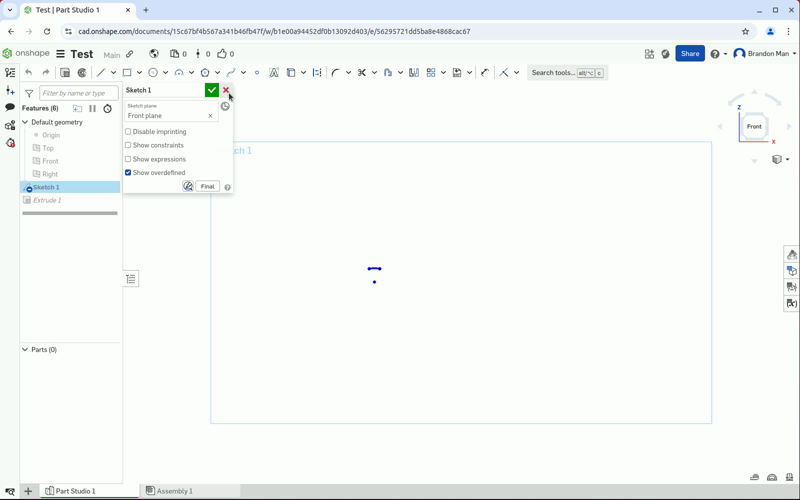
key(shift+s)
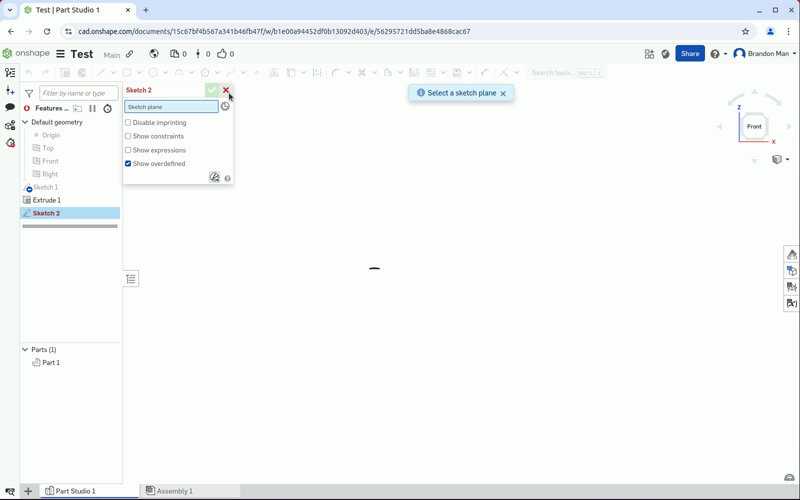
mouse_move(73, 163)
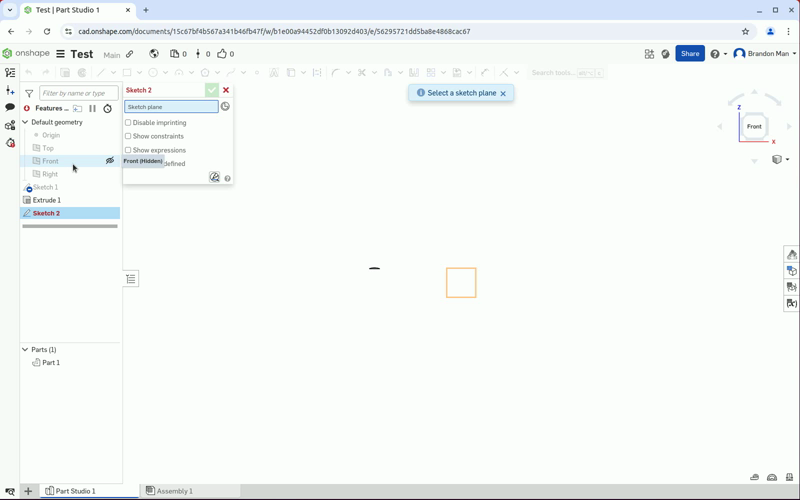
click(73, 163)
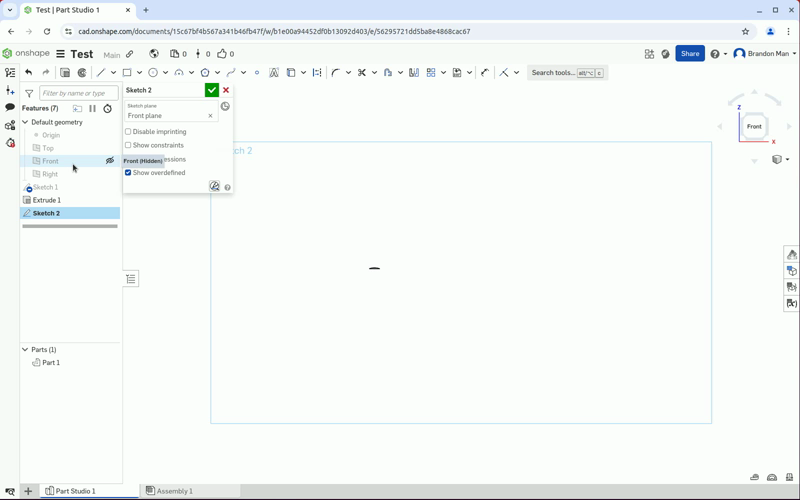
mouse_move(73, 352)
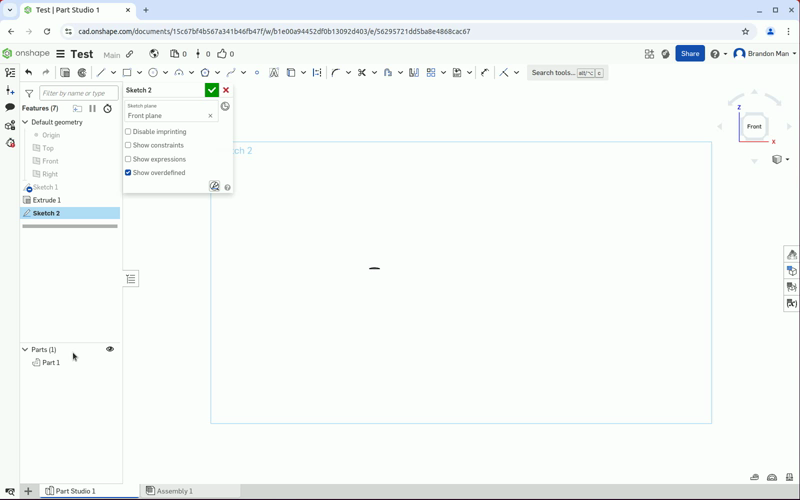
key(y)
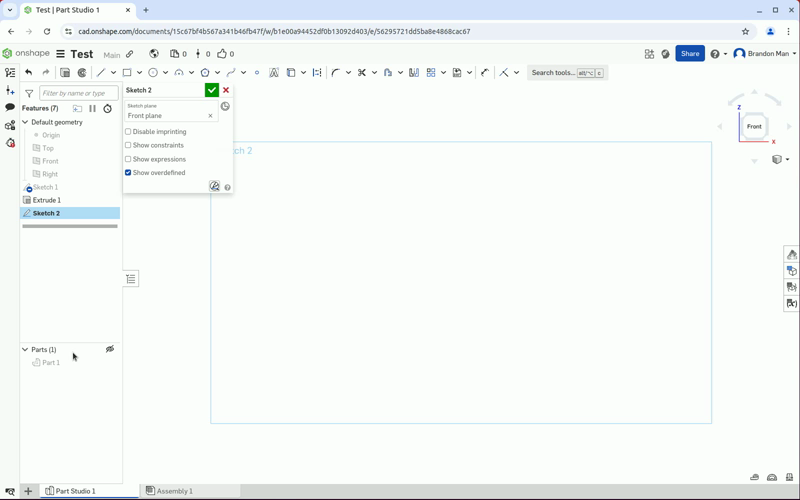
key(l)
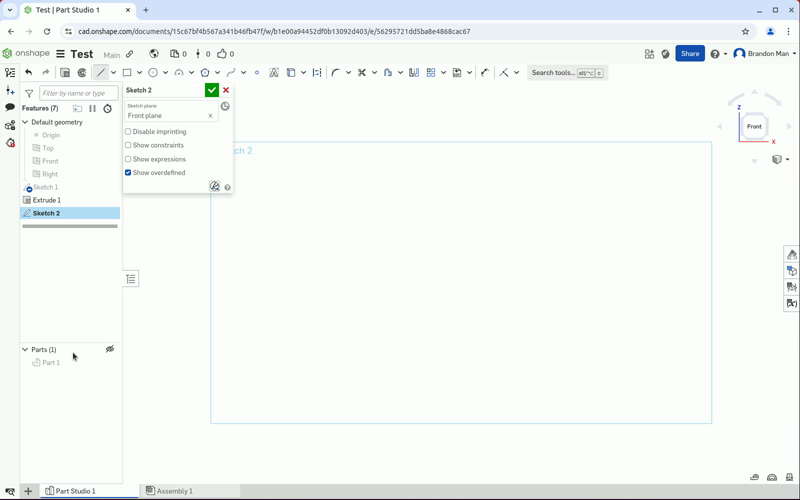
key_down(shift)
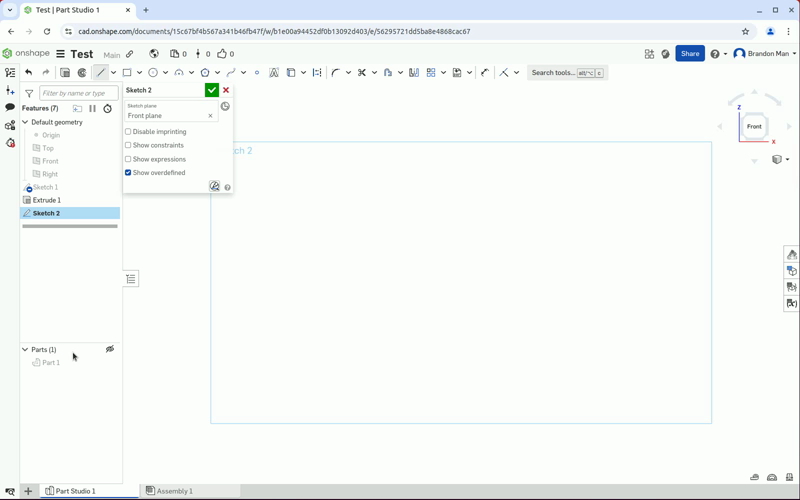
mouse_move(369, 297)
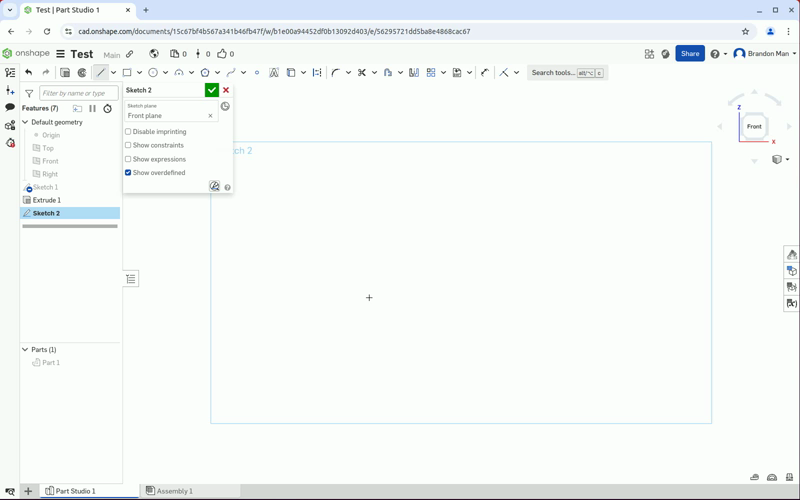
click(369, 297)
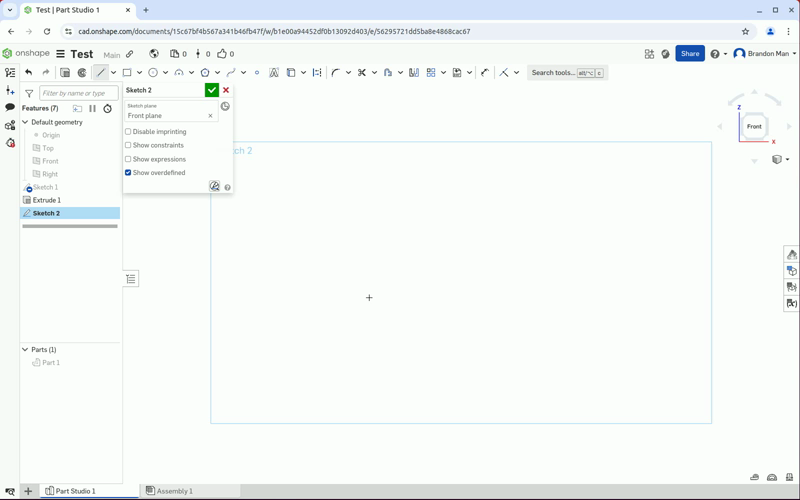
key_up(shift)
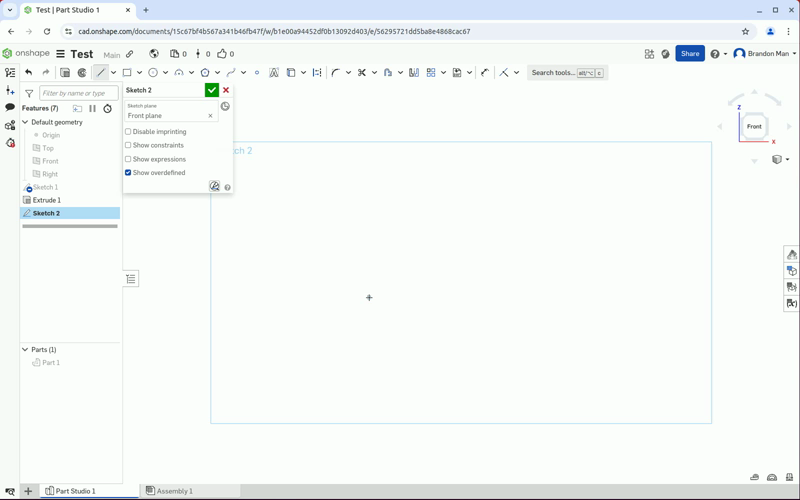
key_down(shift)
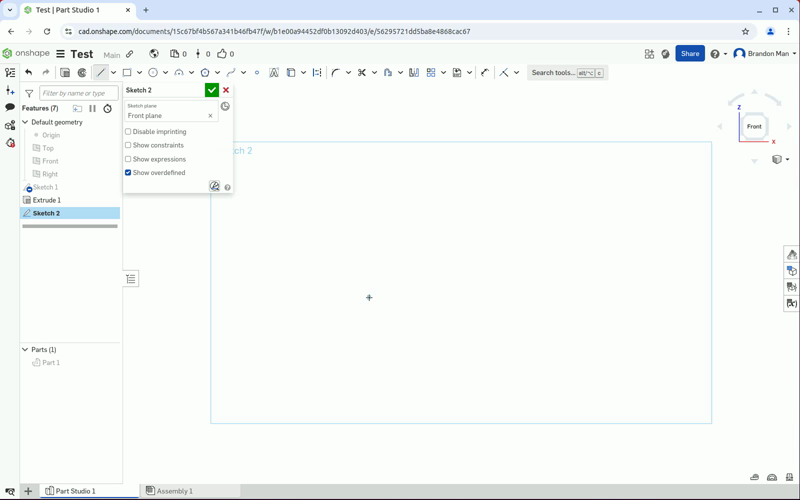
mouse_move(557, 297)
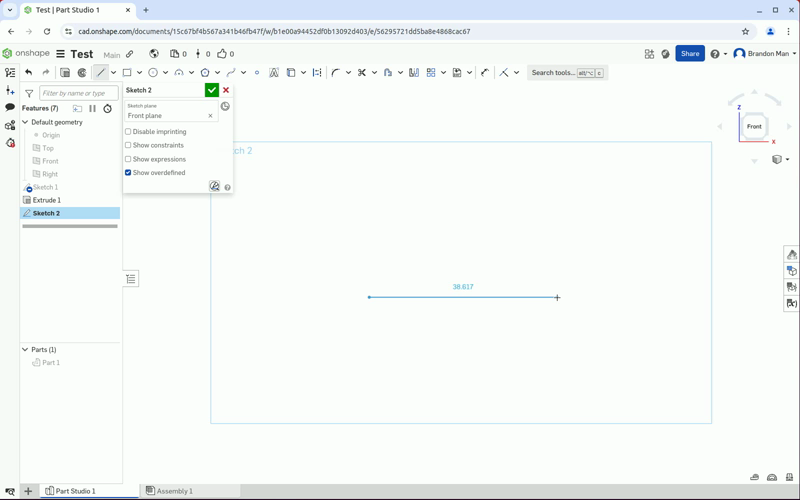
click(557, 297)
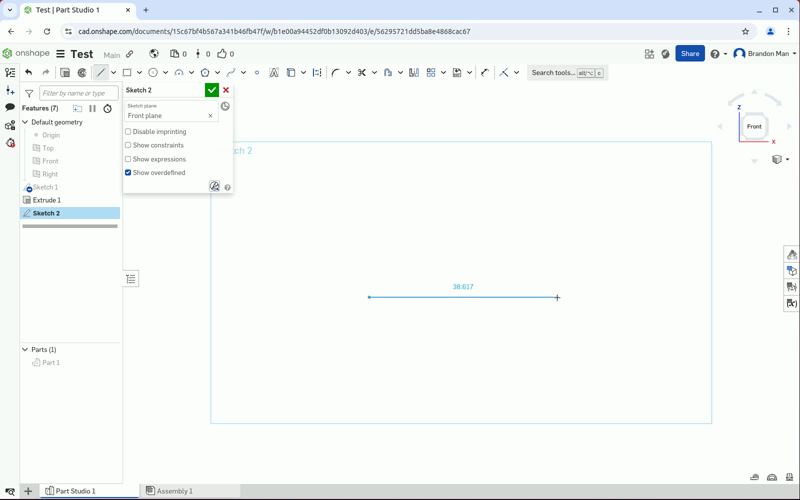
key_up(shift)
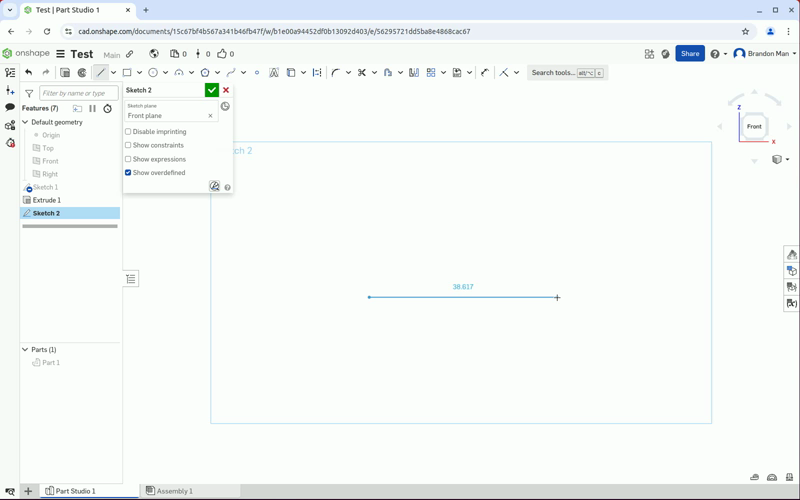
key(esc)
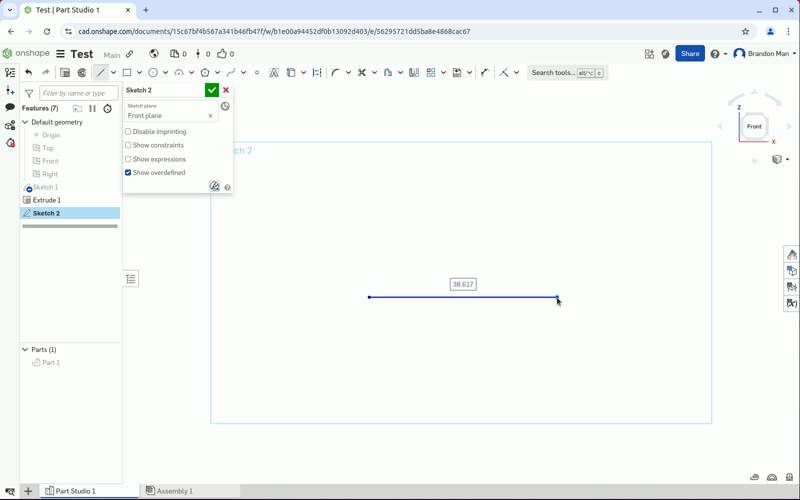
key(a)
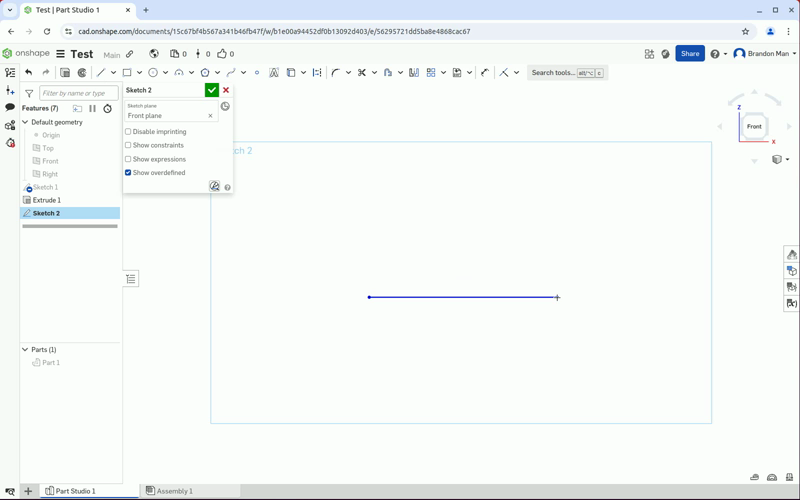
mouse_move(557, 297)
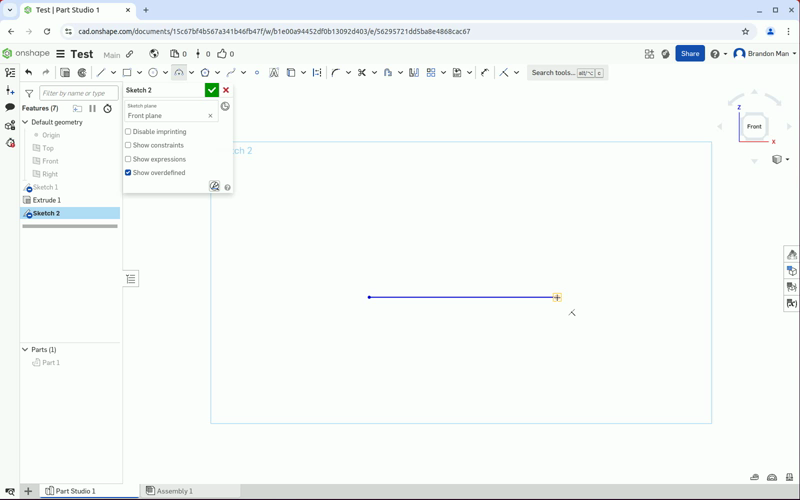
click(557, 297)
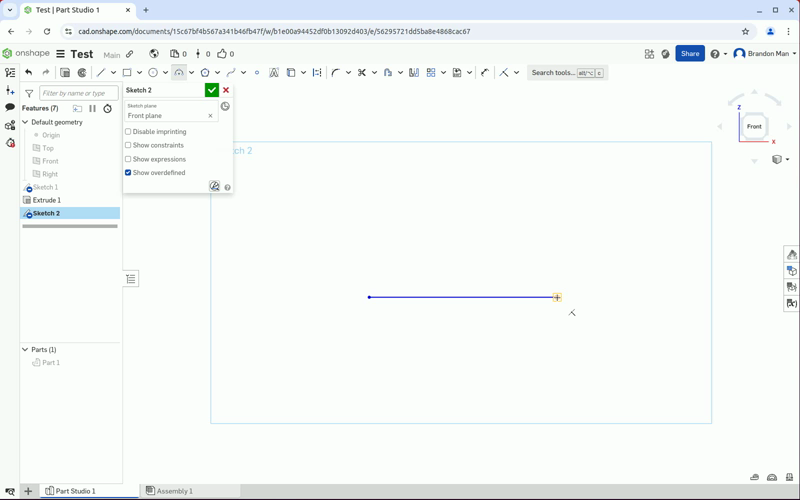
key_down(shift)
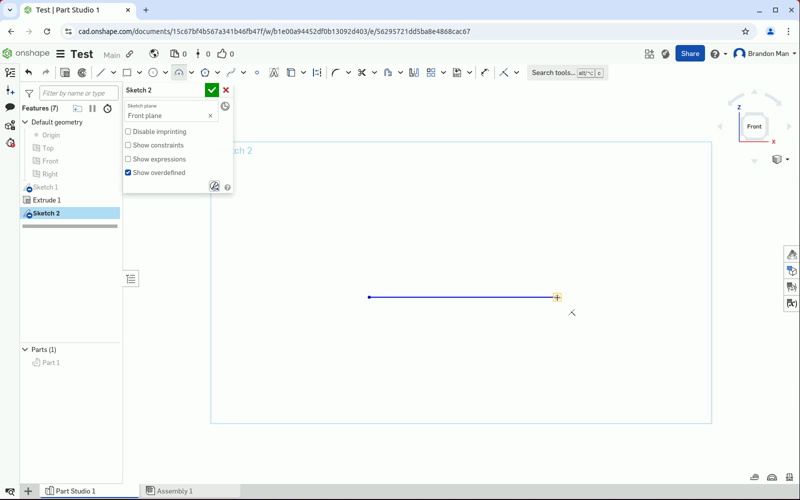
mouse_move(557, 267)
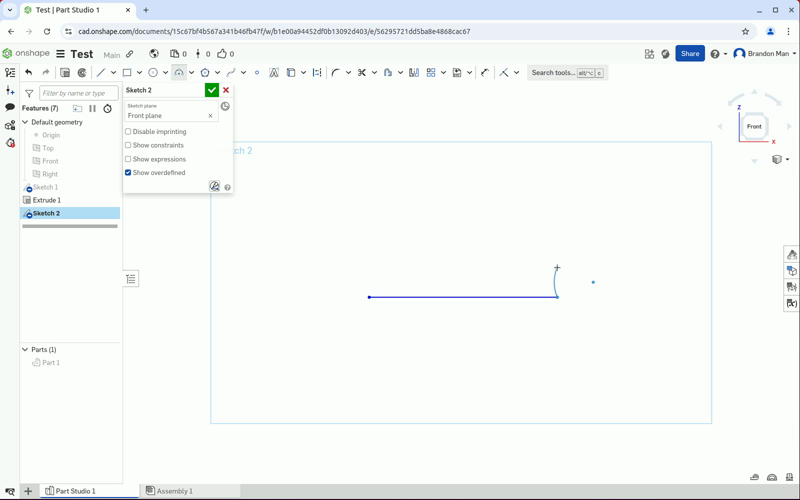
click(557, 267)
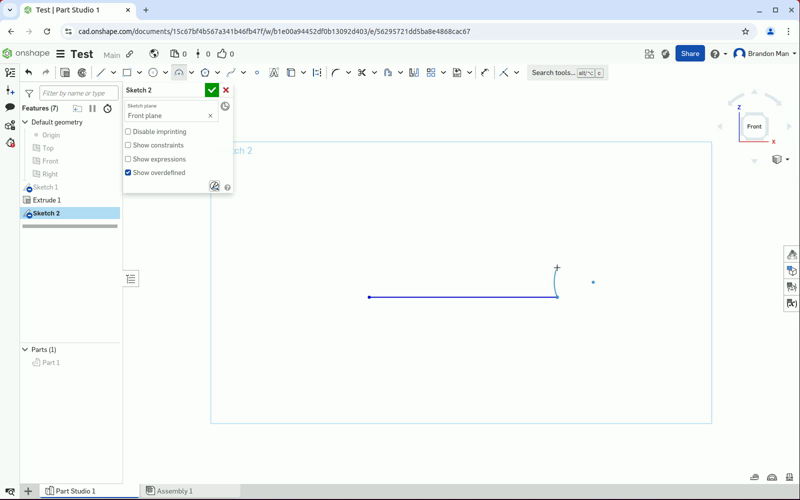
mouse_move(572, 282)
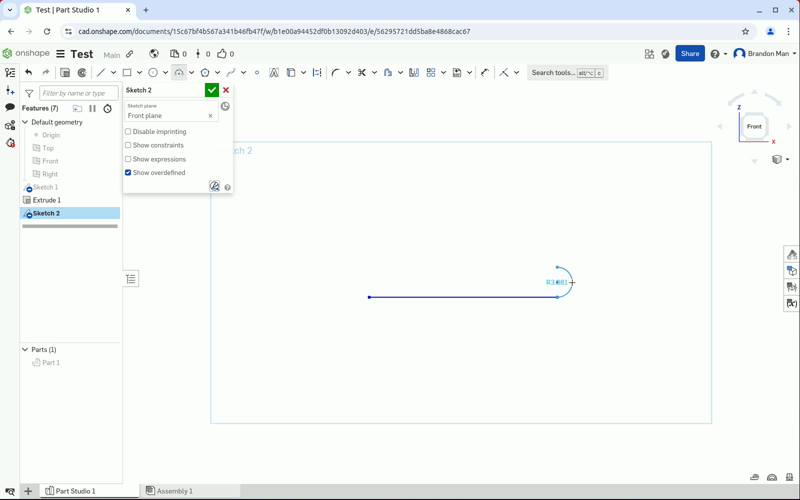
click(572, 282)
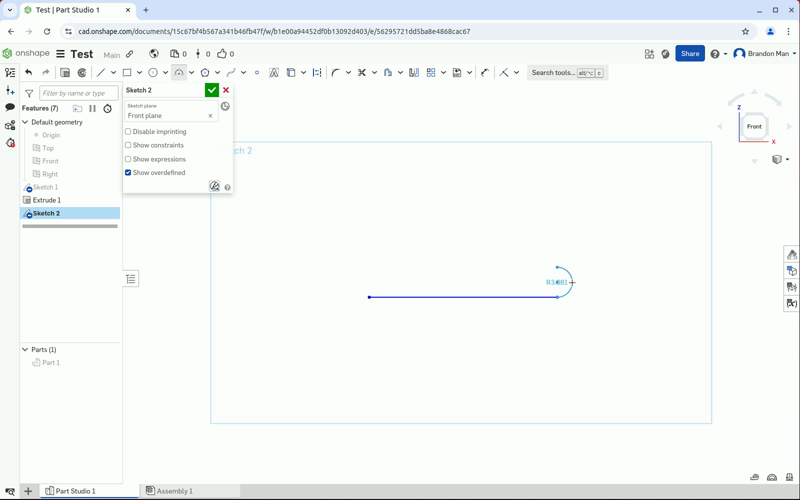
key_up(shift)
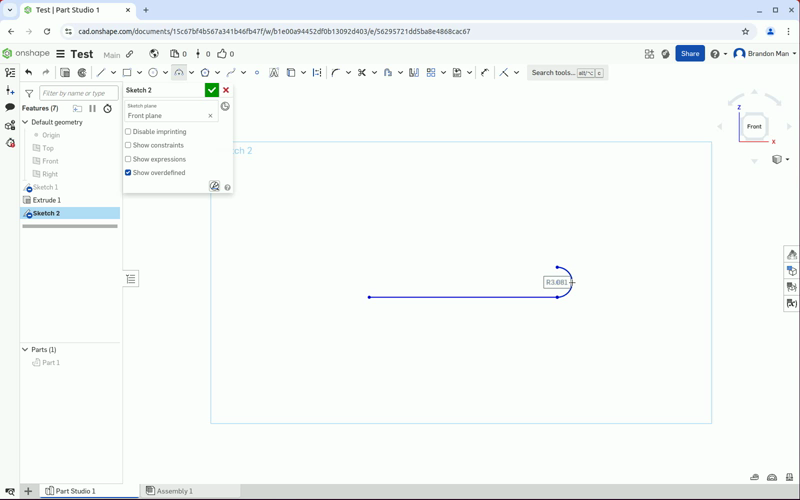
key(esc)
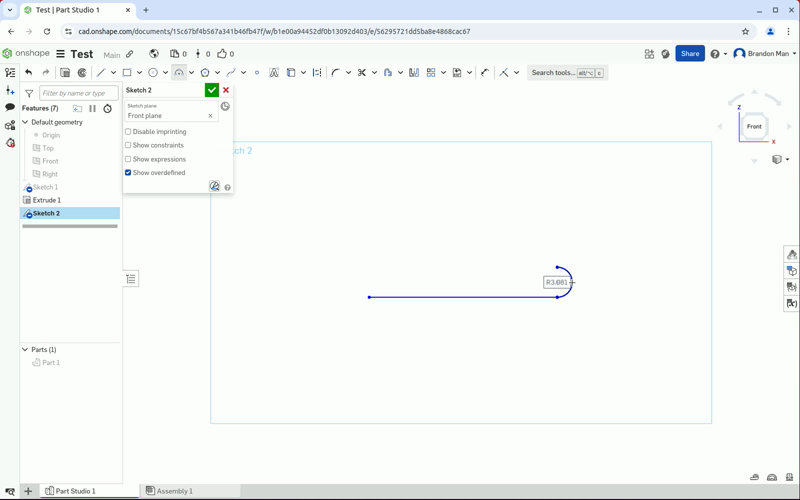
key(l)
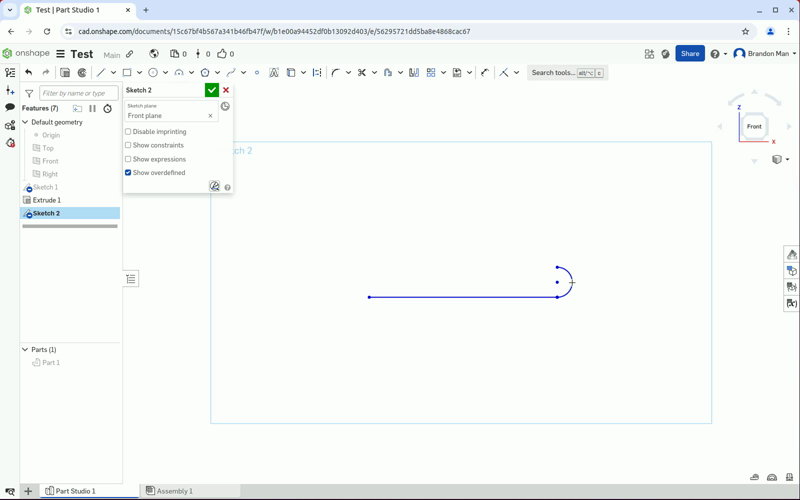
mouse_move(557, 267)
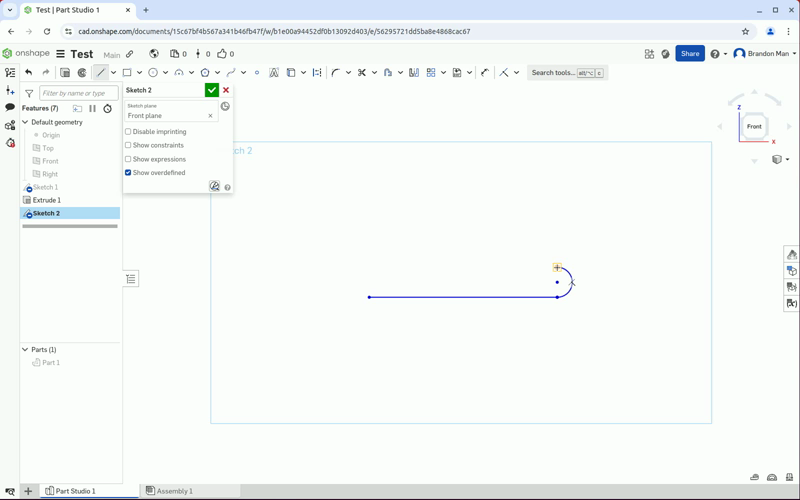
click(557, 267)
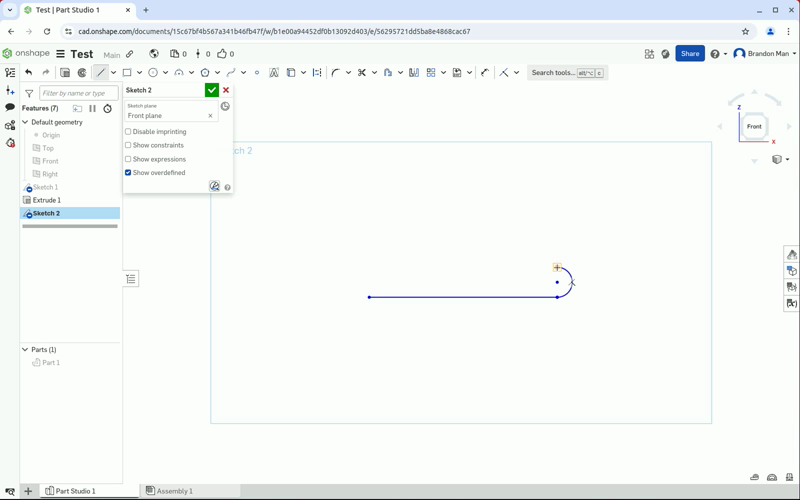
key_down(shift)
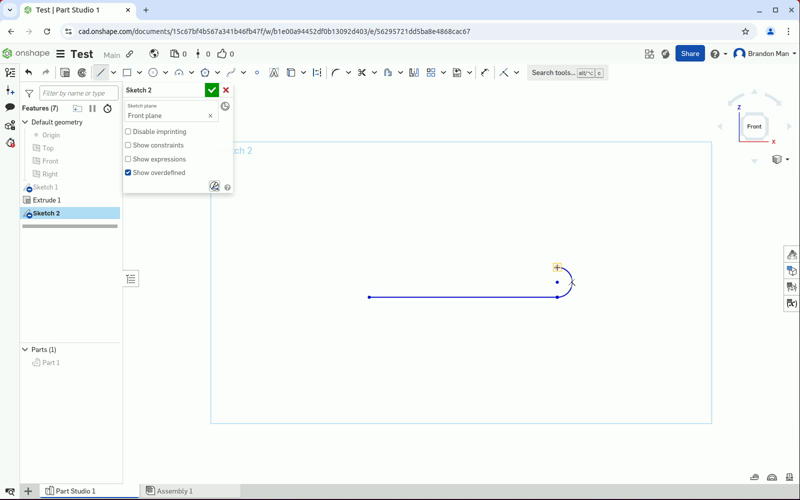
mouse_move(380, 267)
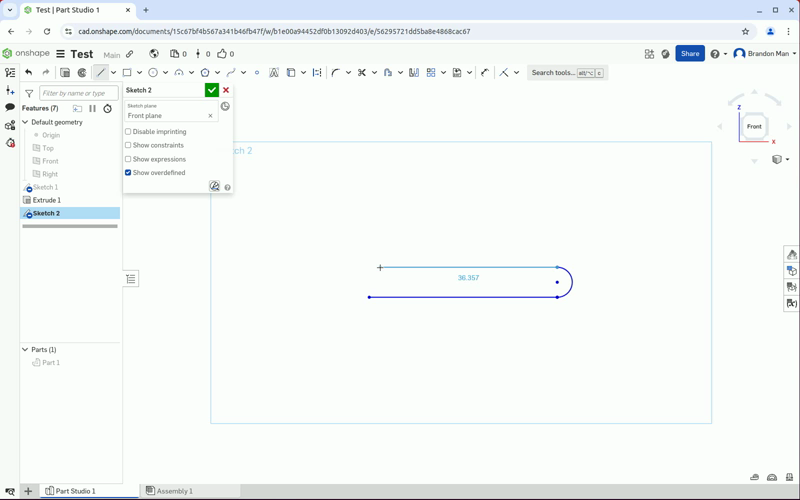
click(380, 267)
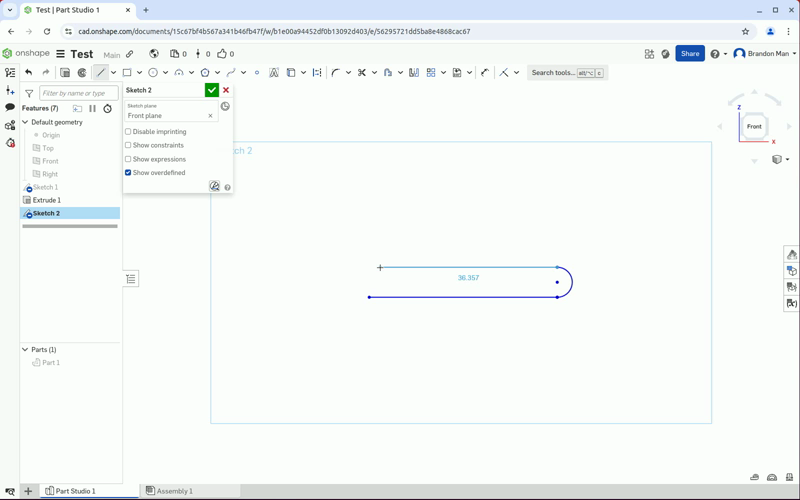
key_up(shift)
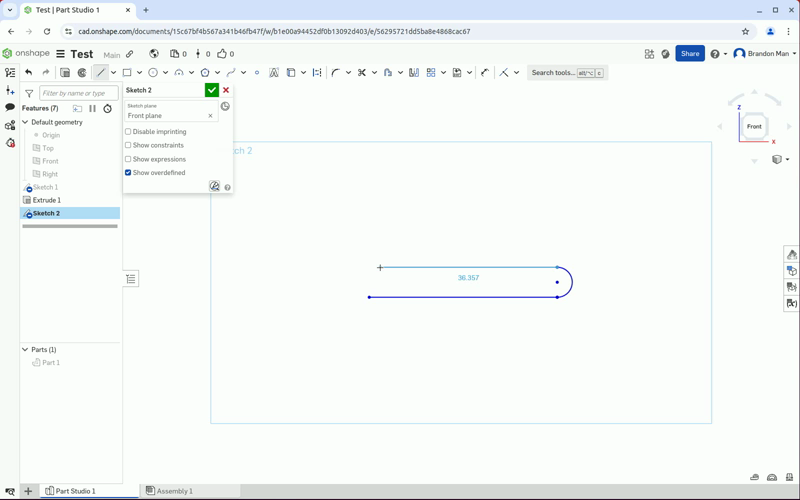
key_down(shift)
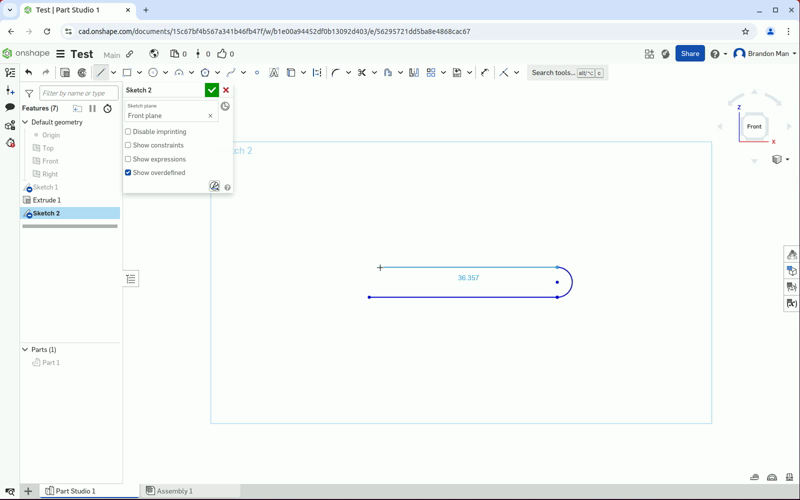
mouse_move(410, 267)
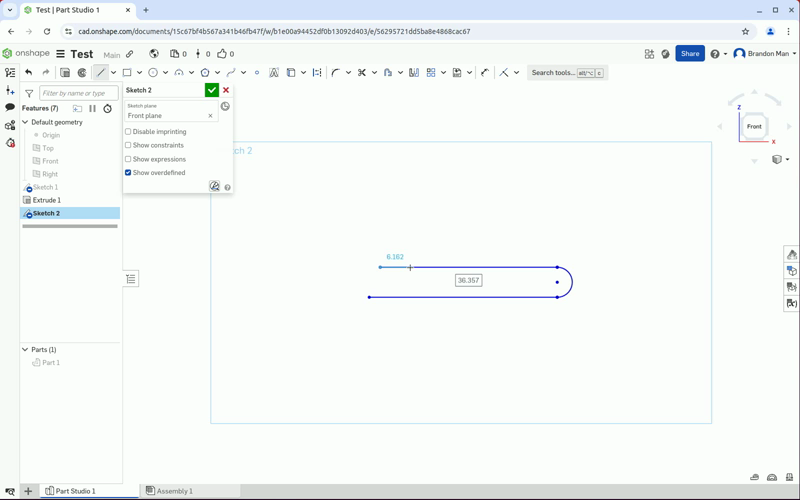
mouse_move(369, 267)
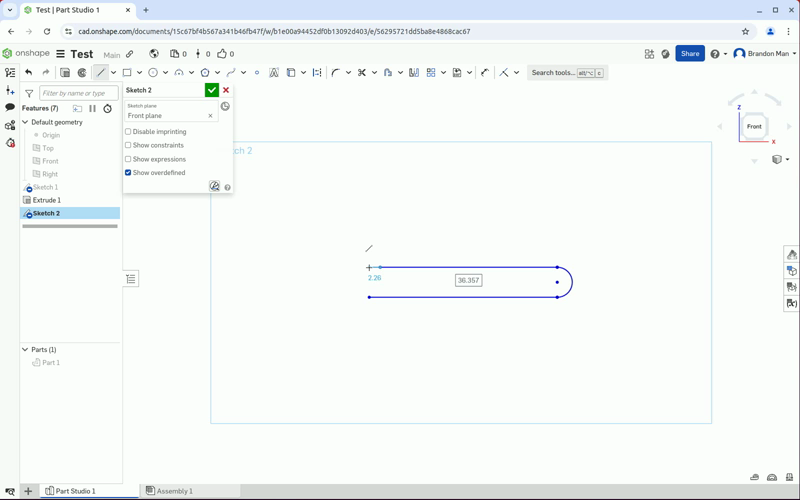
click(369, 267)
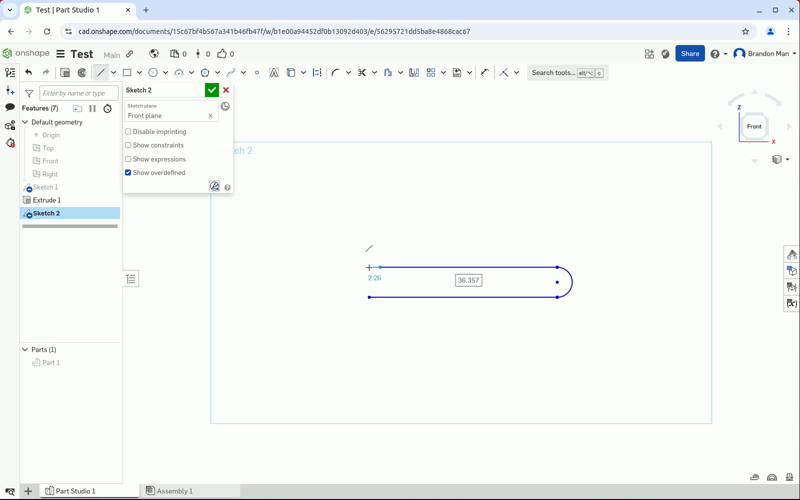
key_up(shift)
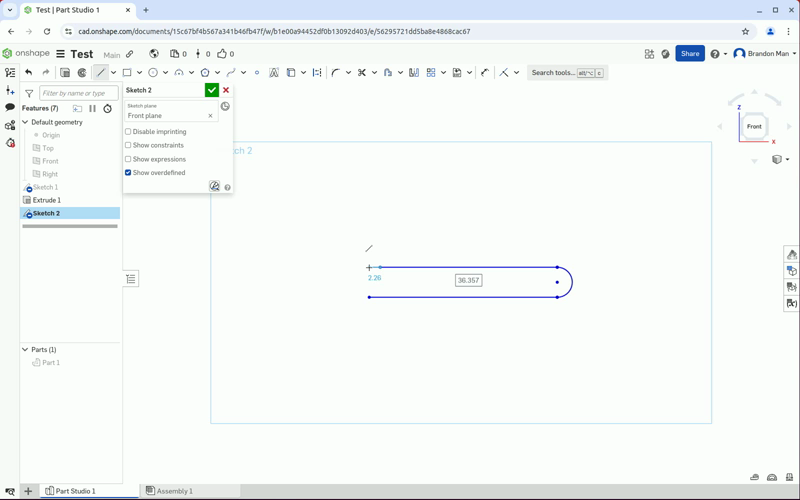
key(esc)
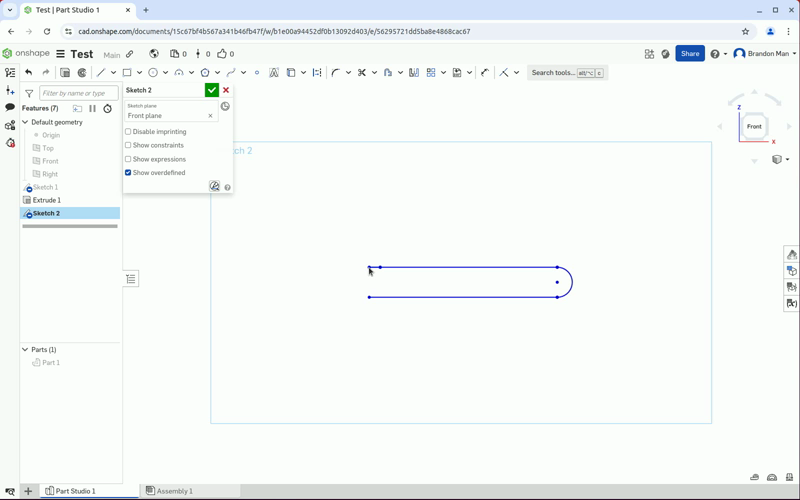
key(a)
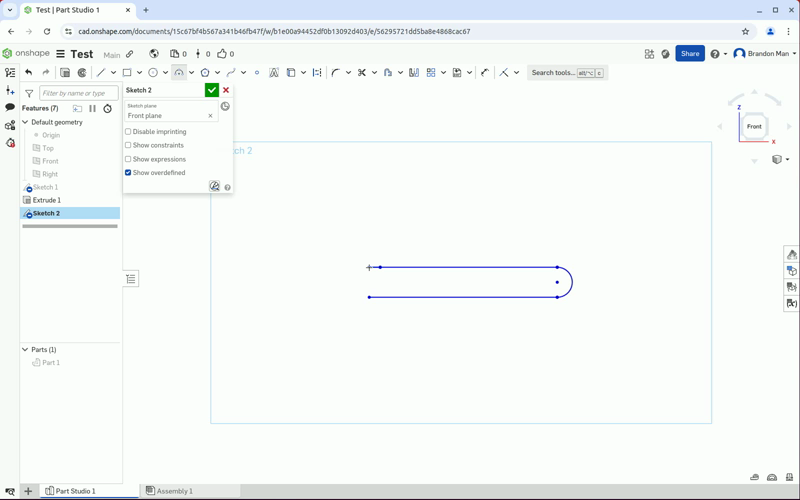
mouse_move(369, 267)
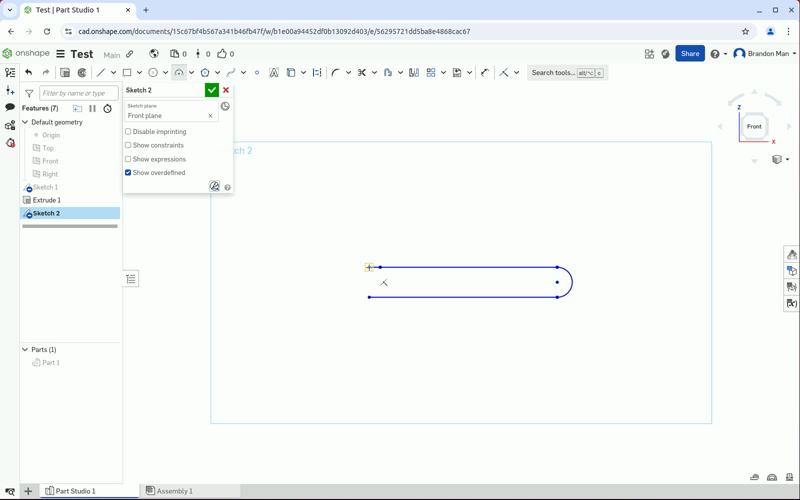
click(369, 267)
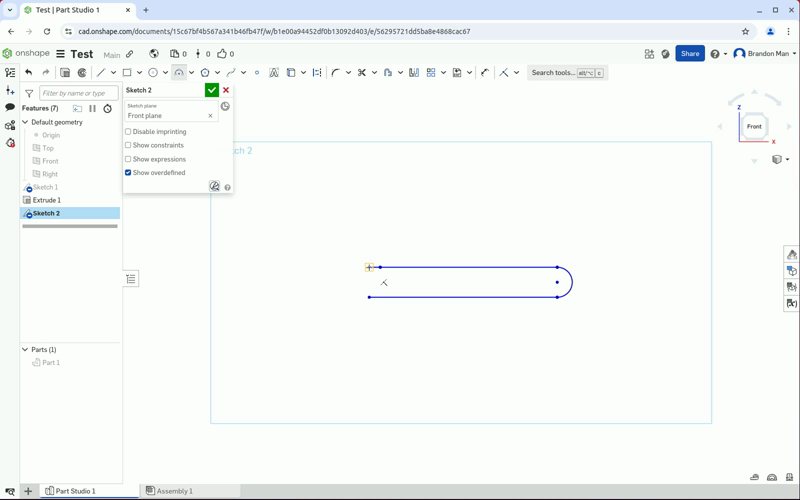
mouse_move(369, 297)
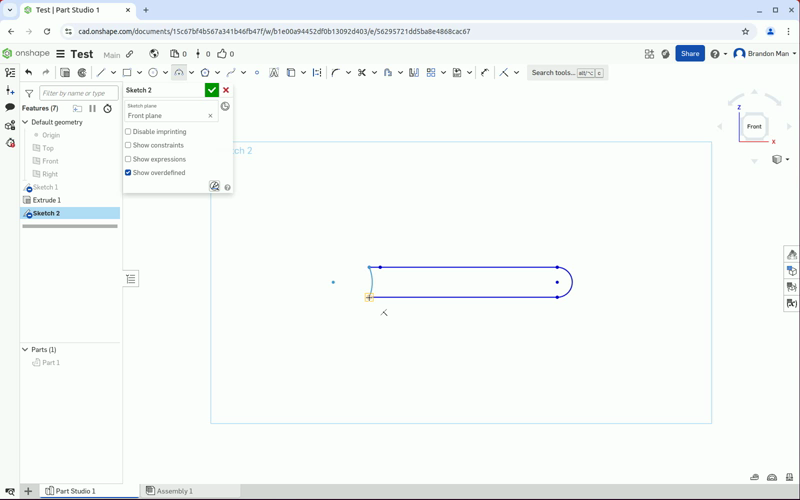
click(369, 297)
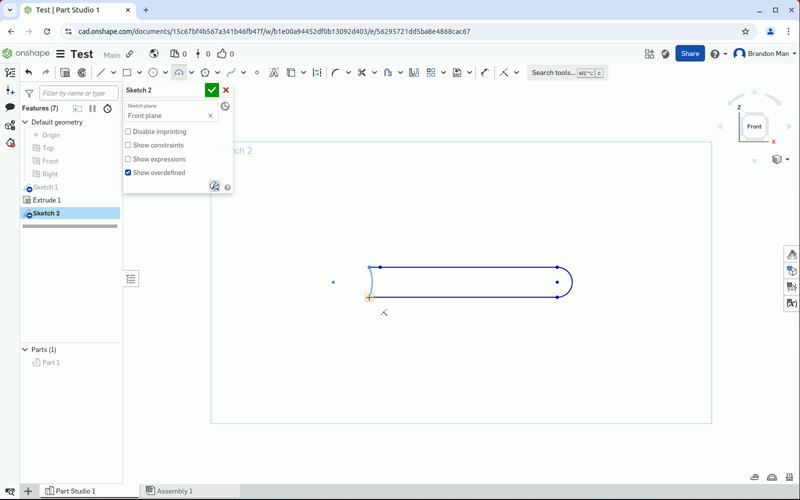
key_down(shift)
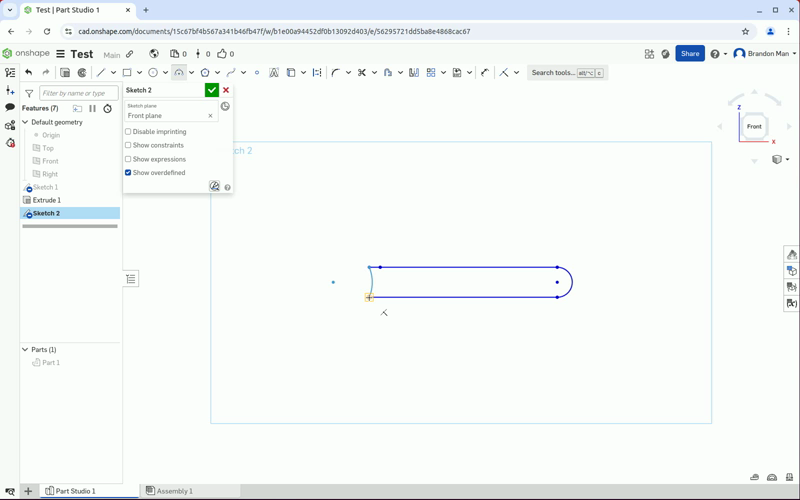
mouse_move(358, 282)
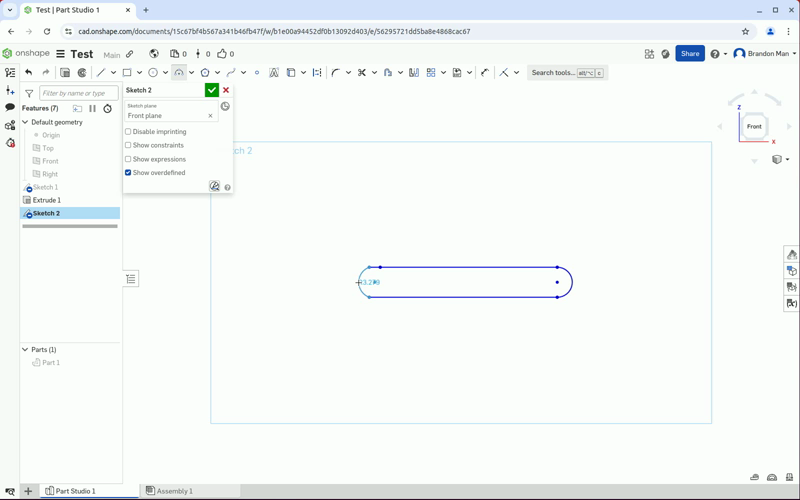
click(358, 282)
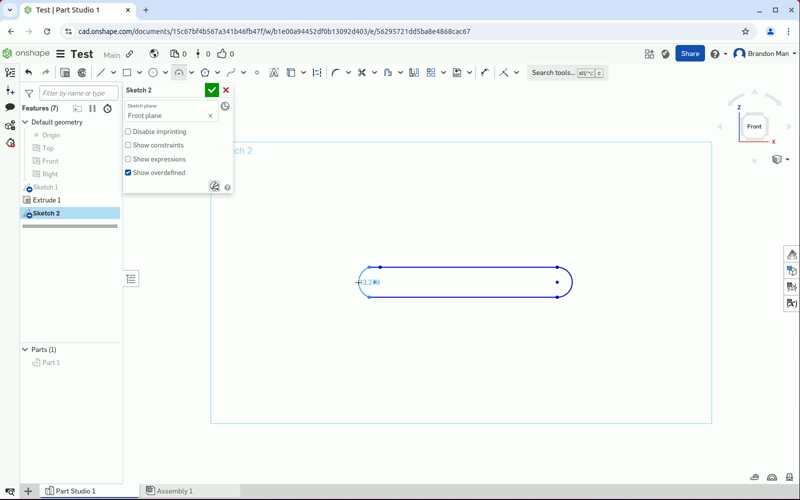
key_up(shift)
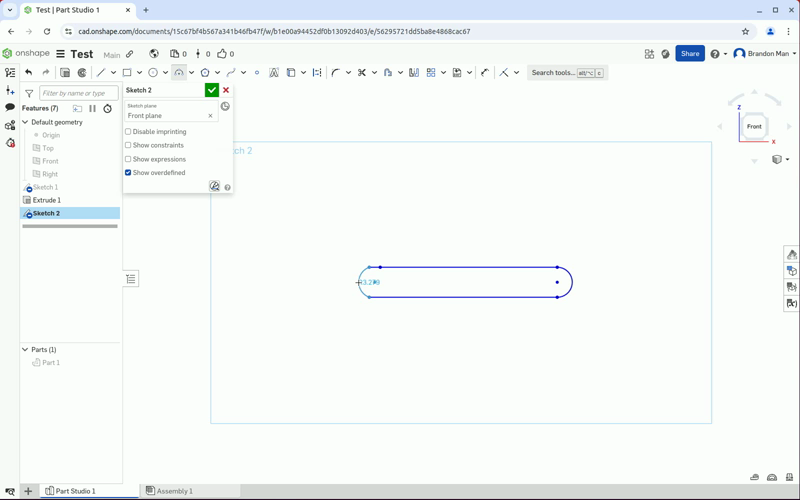
key(esc)
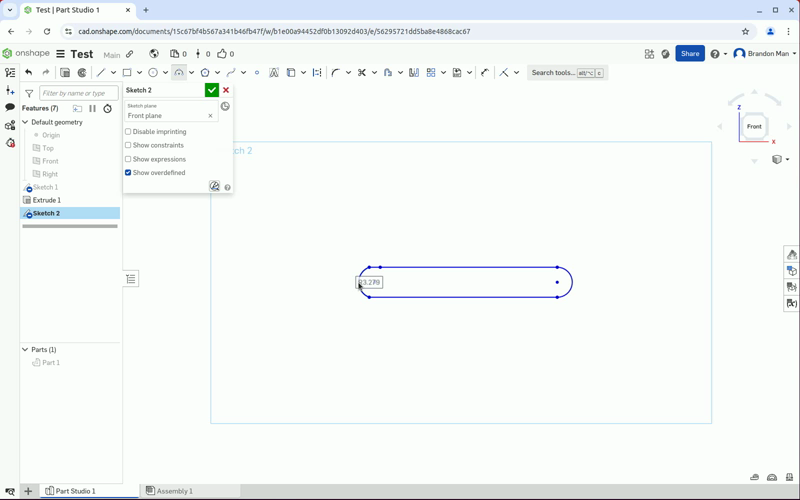
key(c)
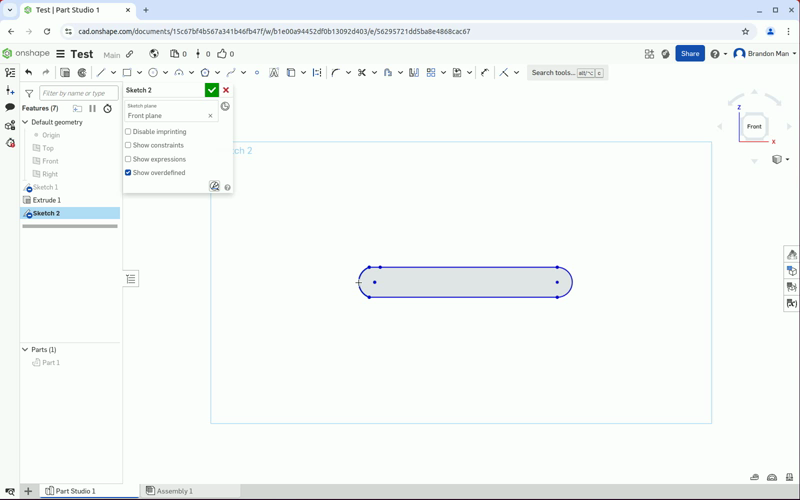
key_down(shift)
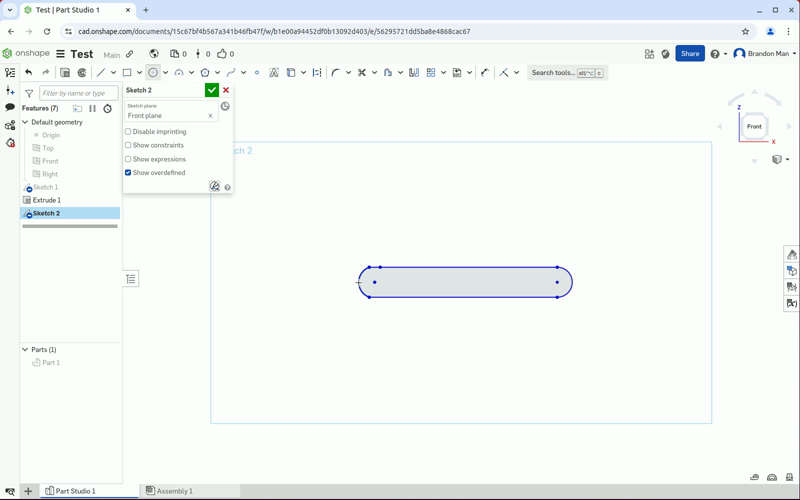
mouse_move(373, 282)
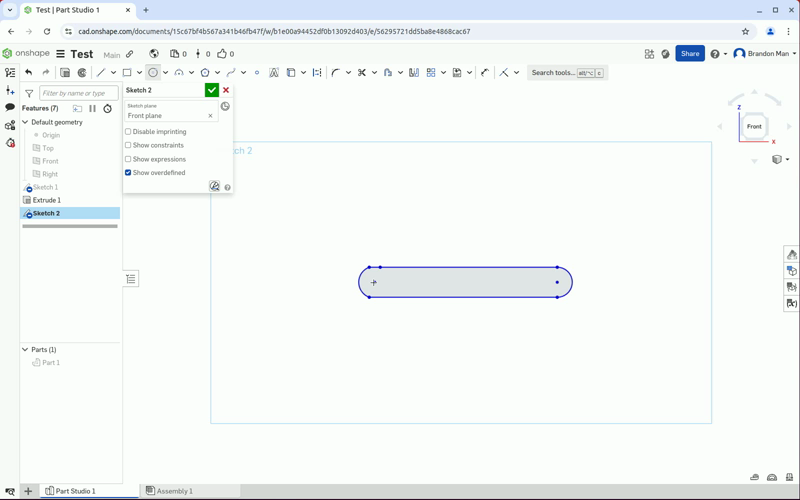
scroll(6)
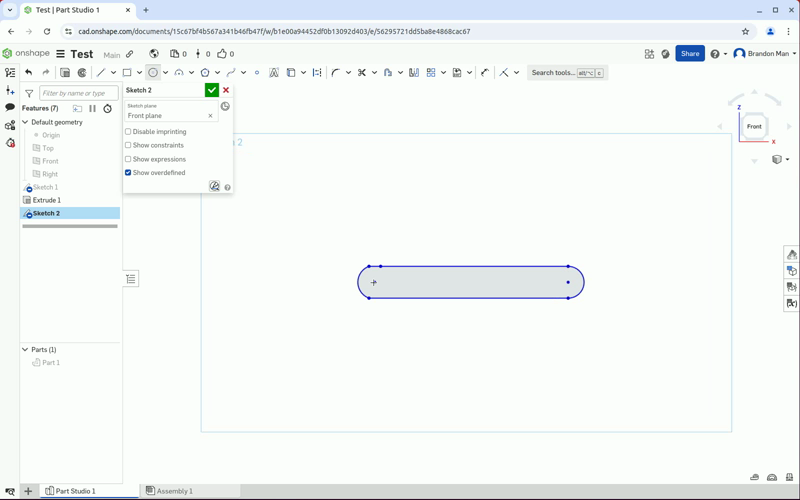
scroll(6)
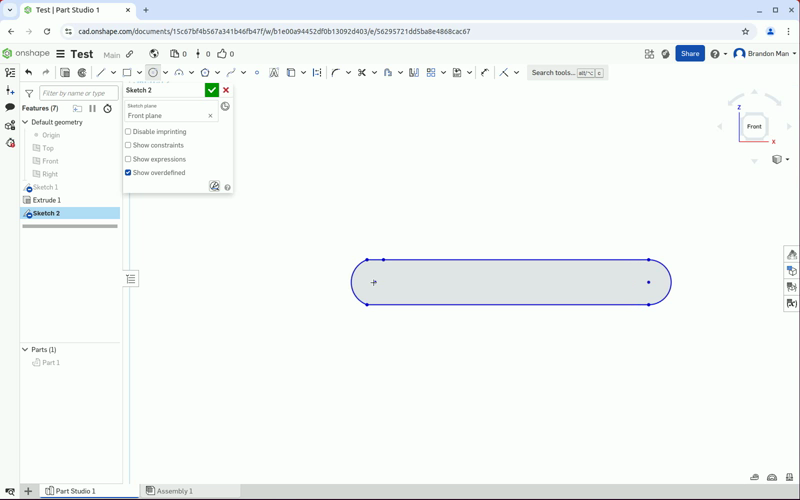
scroll(6)
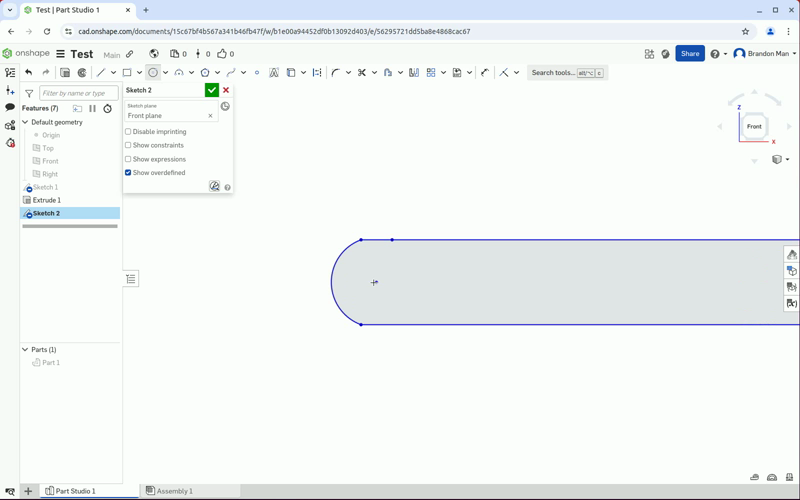
scroll(6)
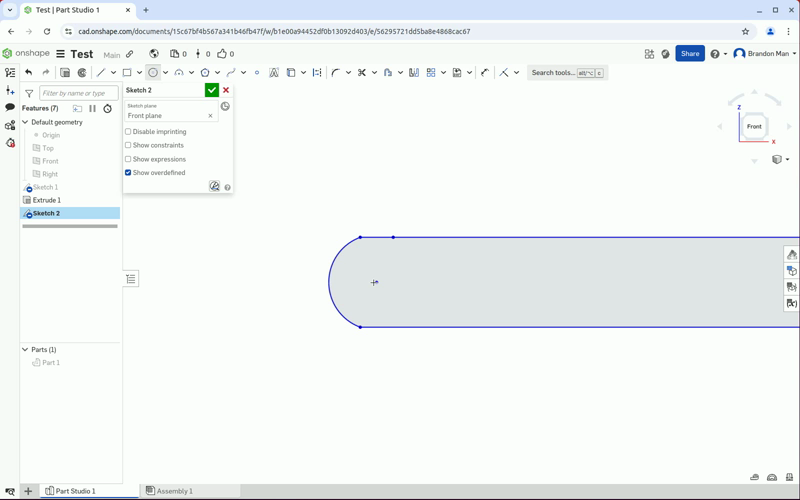
scroll(6)
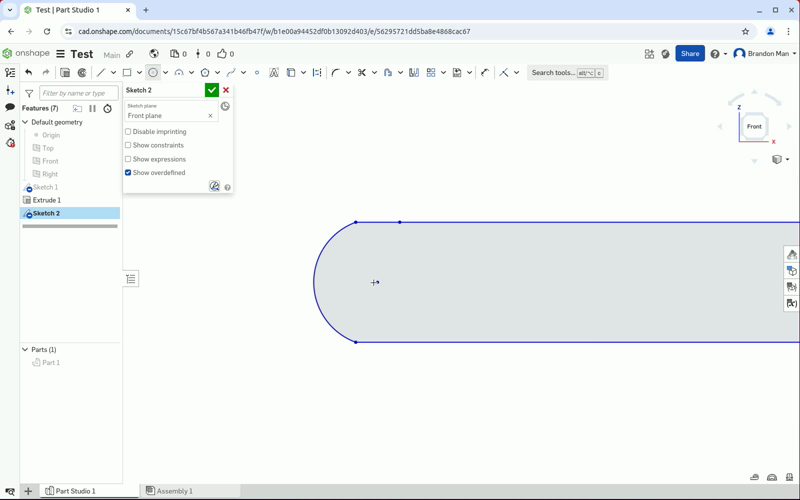
scroll(6)
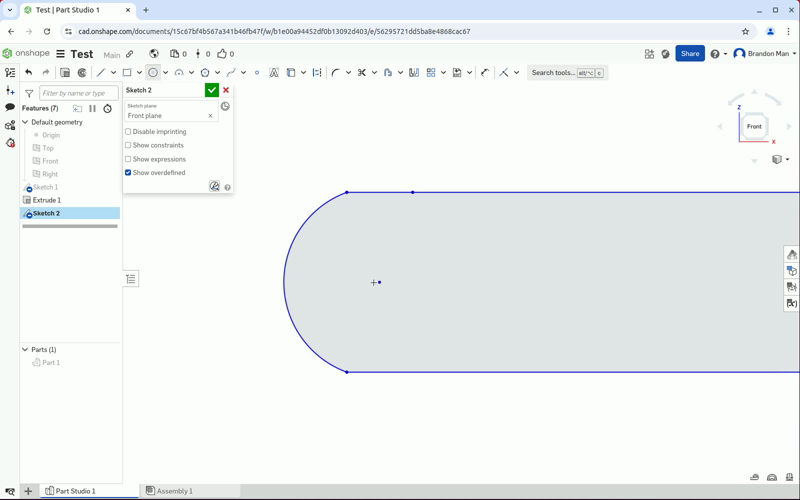
scroll(6)
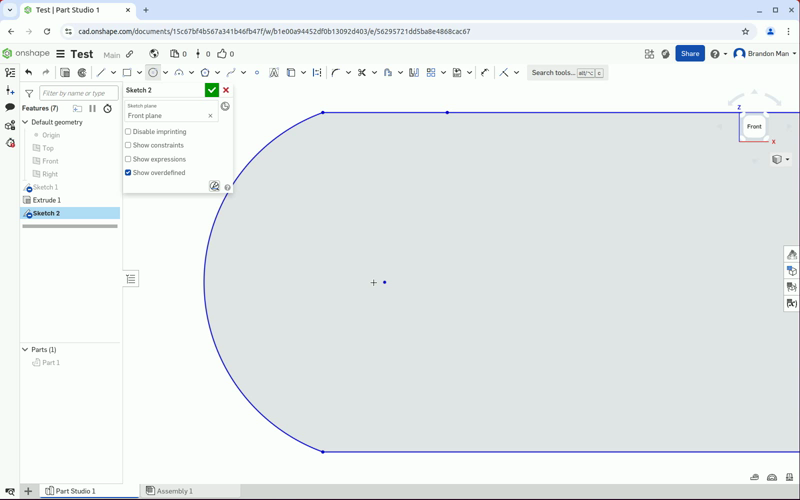
click(373, 282)
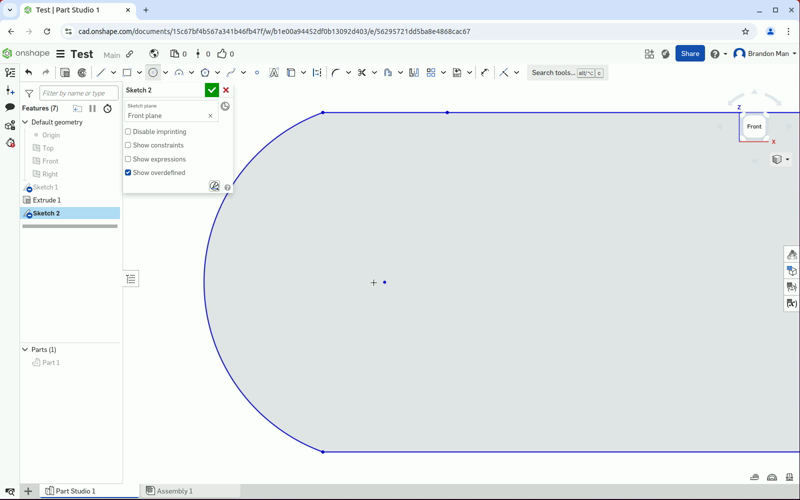
scroll(-6)
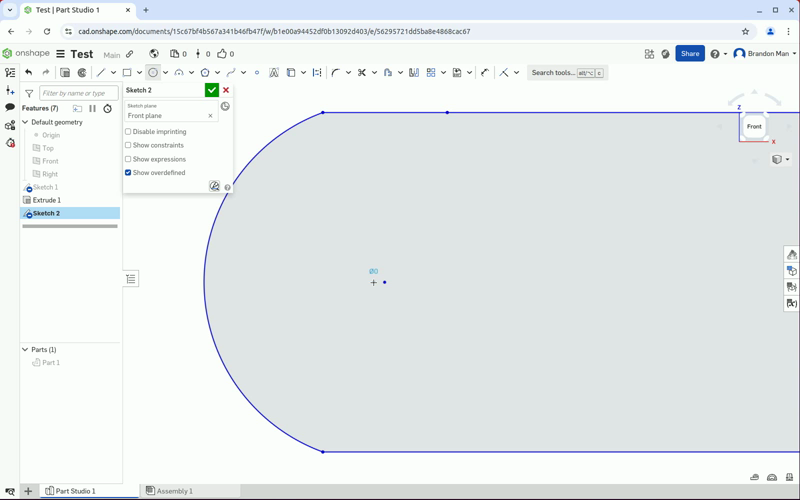
scroll(-6)
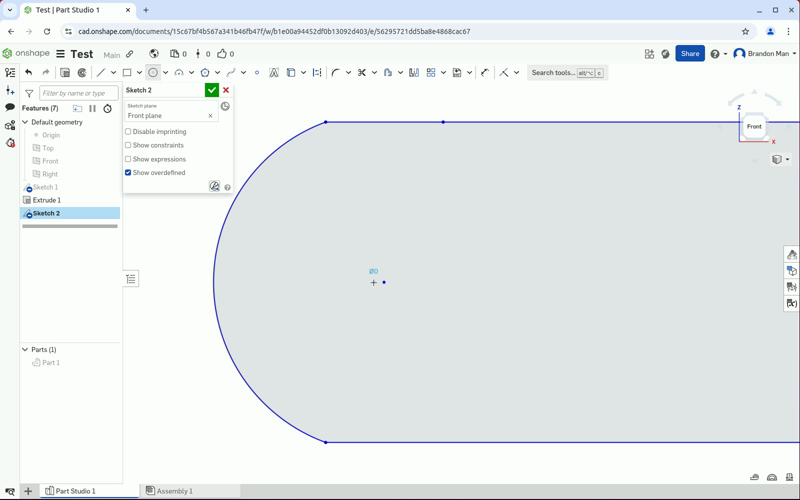
scroll(-6)
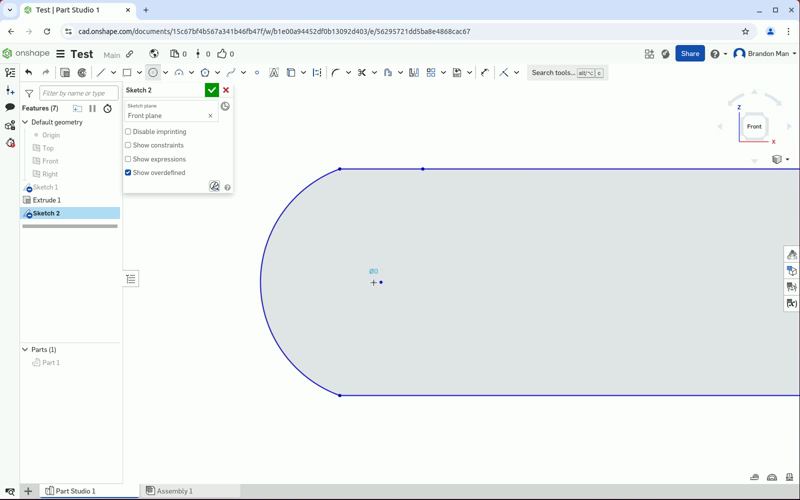
scroll(-6)
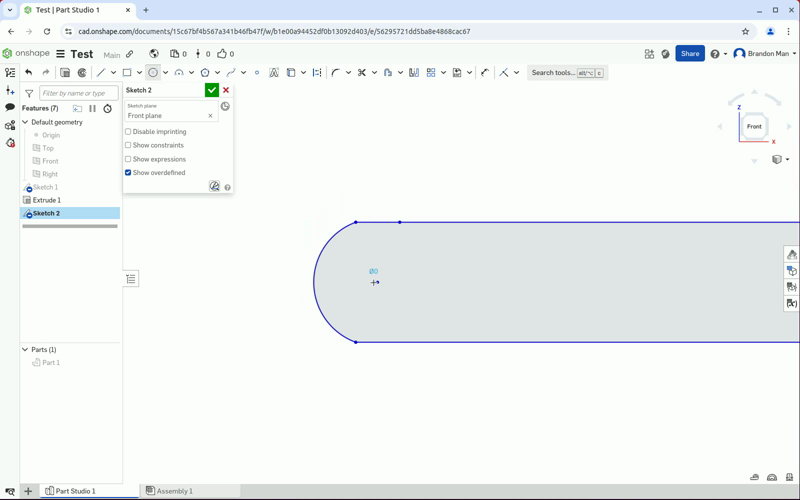
scroll(-6)
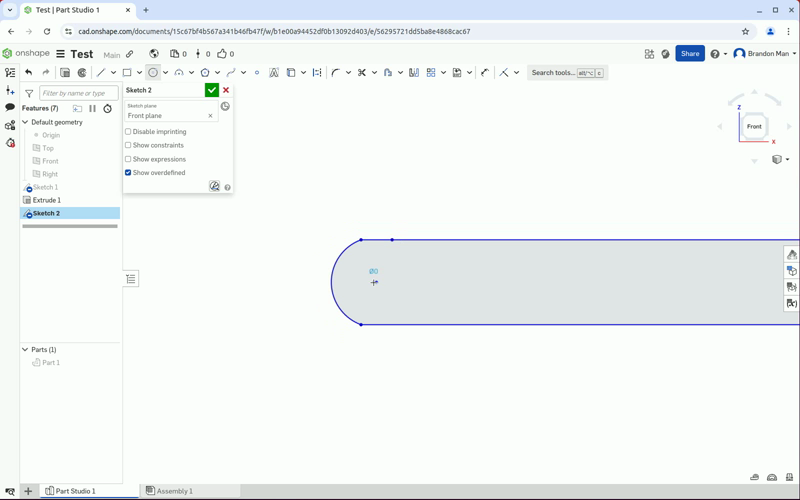
scroll(-6)
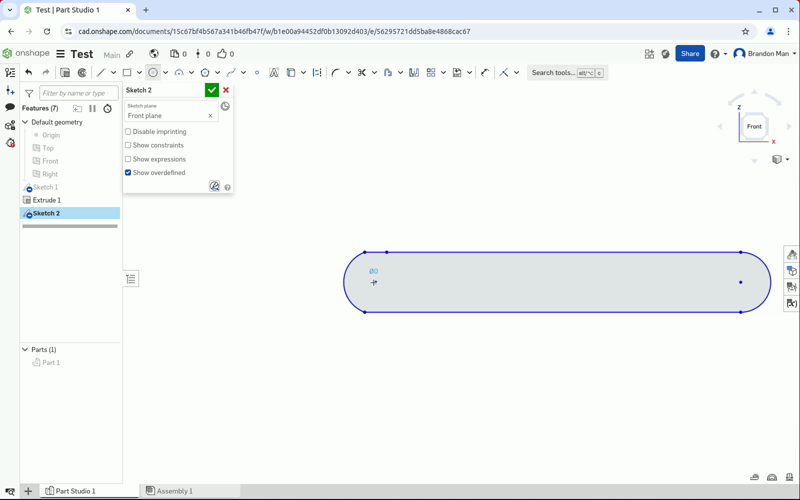
scroll(-6)
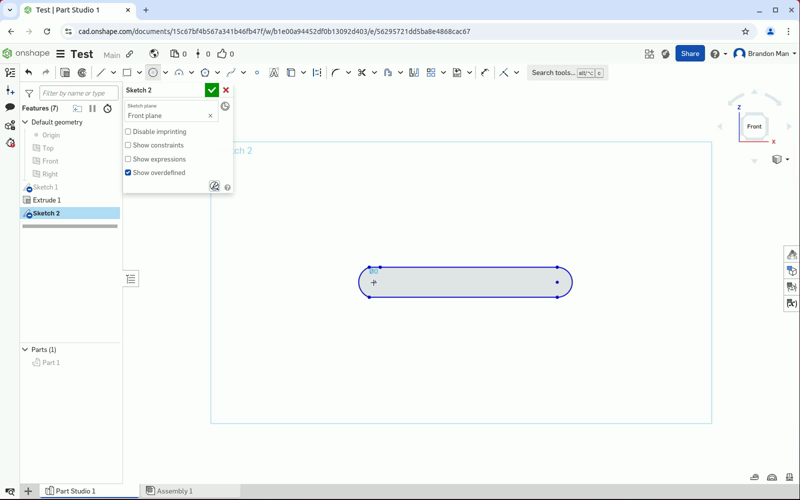
key_up(shift)
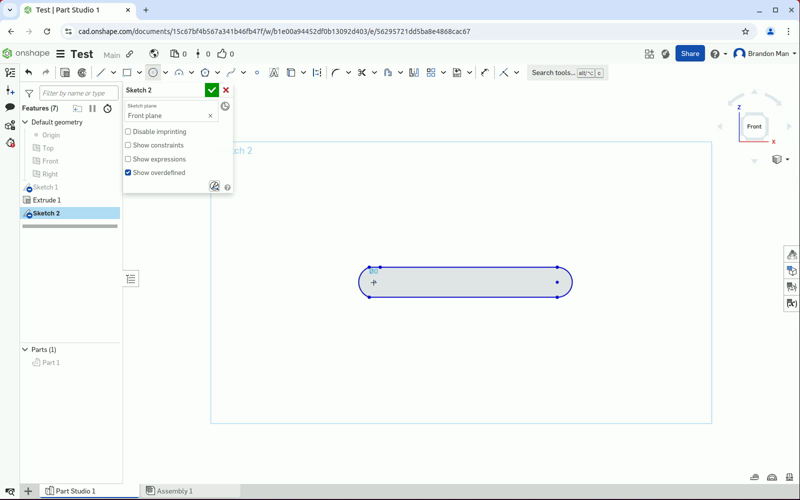
mouse_move(380, 282)
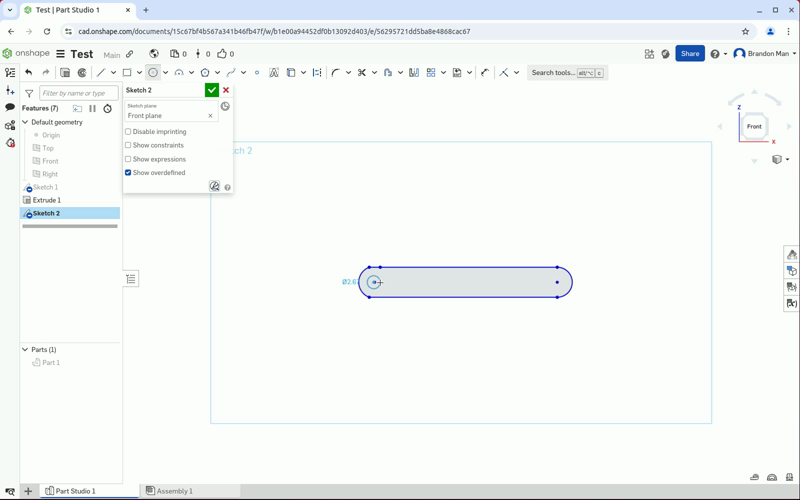
click(380, 282)
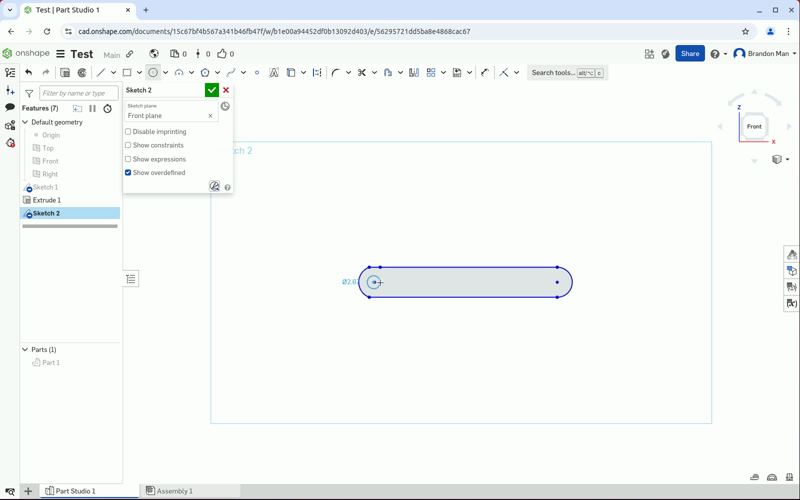
key(esc)
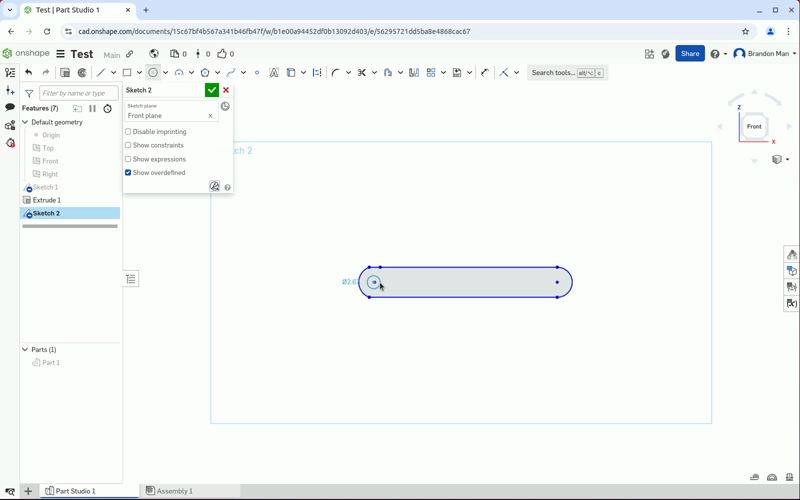
key(c)
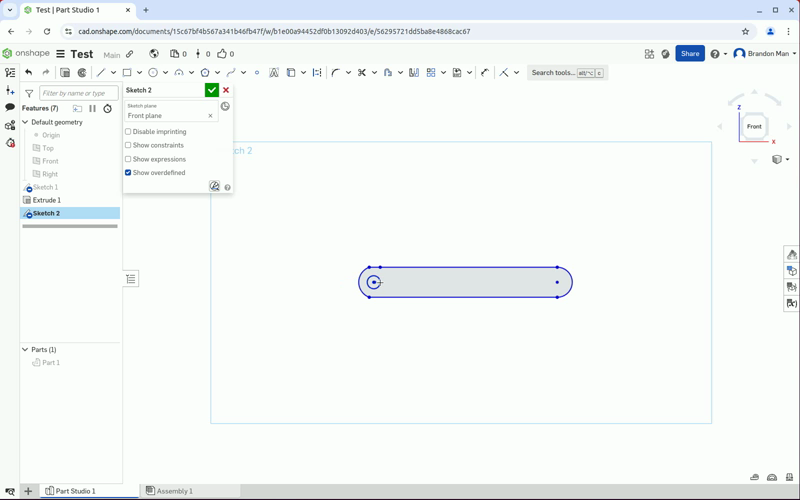
key_down(shift)
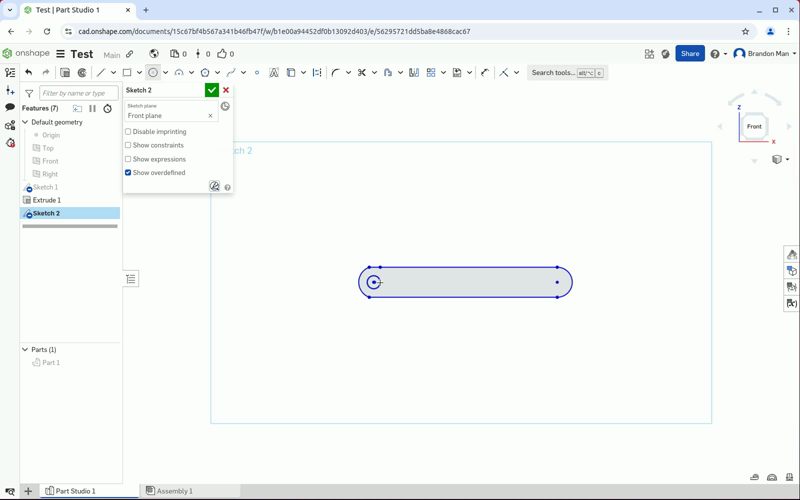
mouse_move(557, 282)
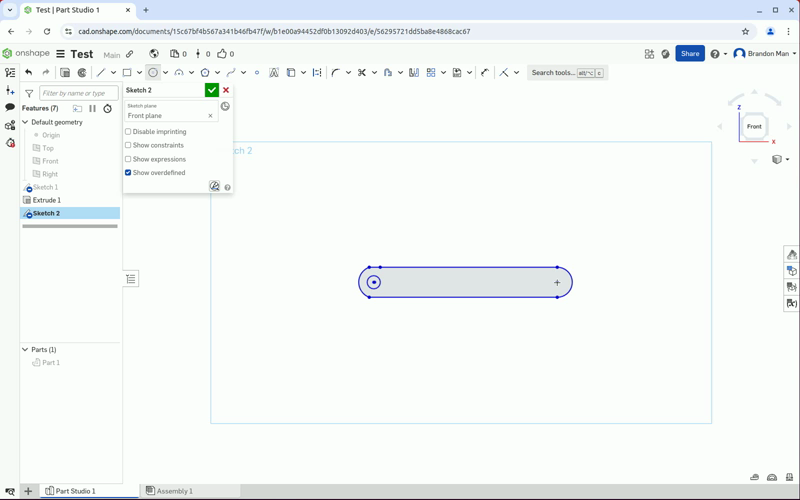
click(557, 282)
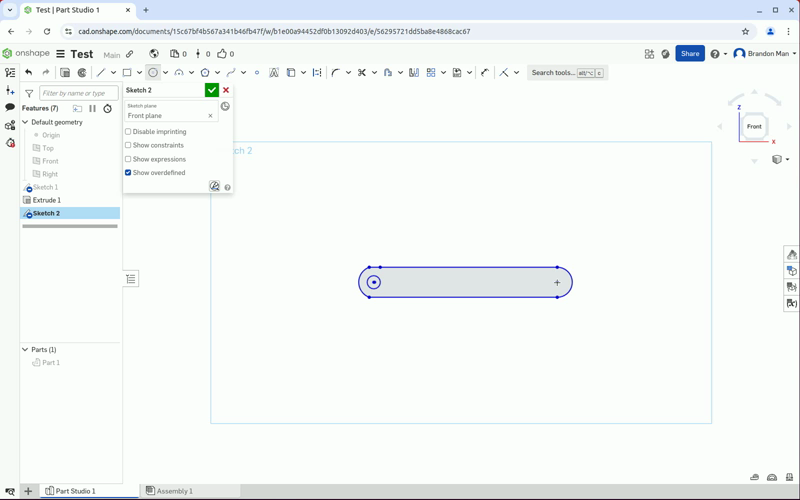
key_up(shift)
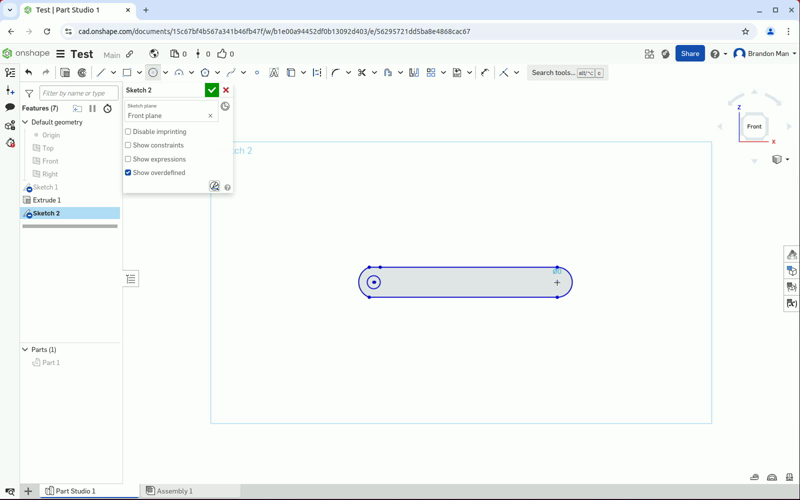
mouse_move(563, 282)
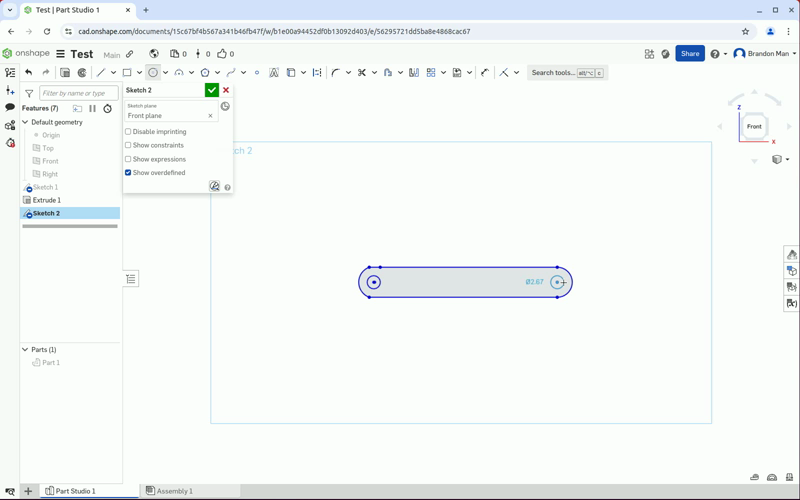
click(563, 282)
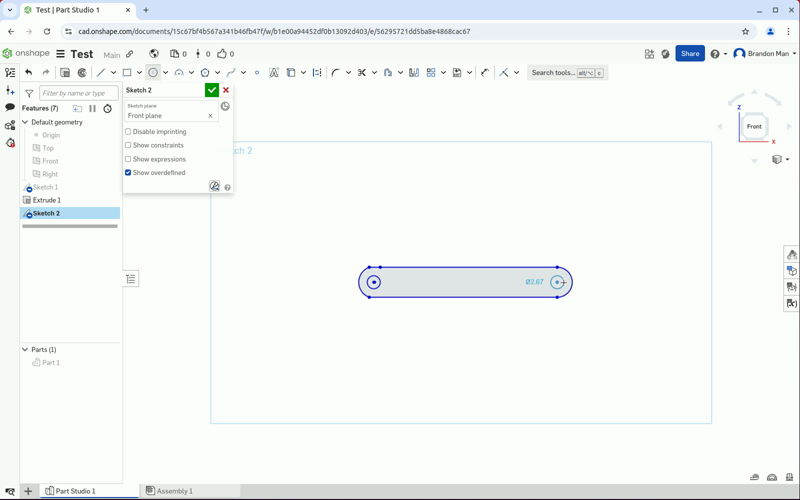
key(esc)
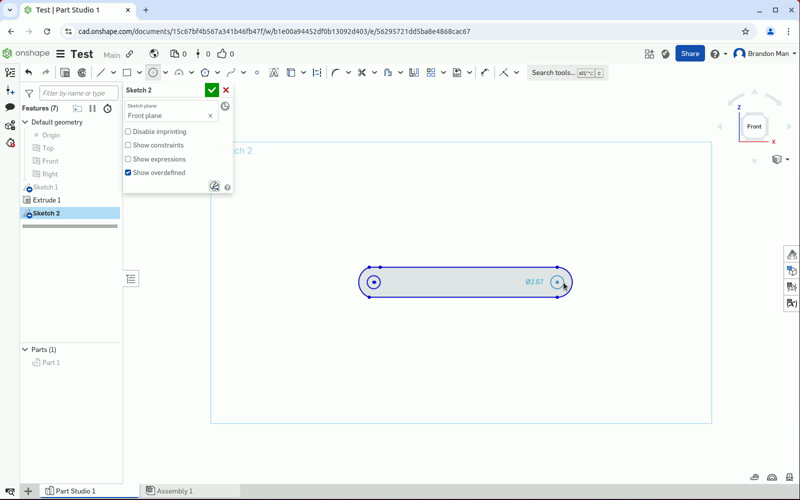
mouse_move(501, 292)
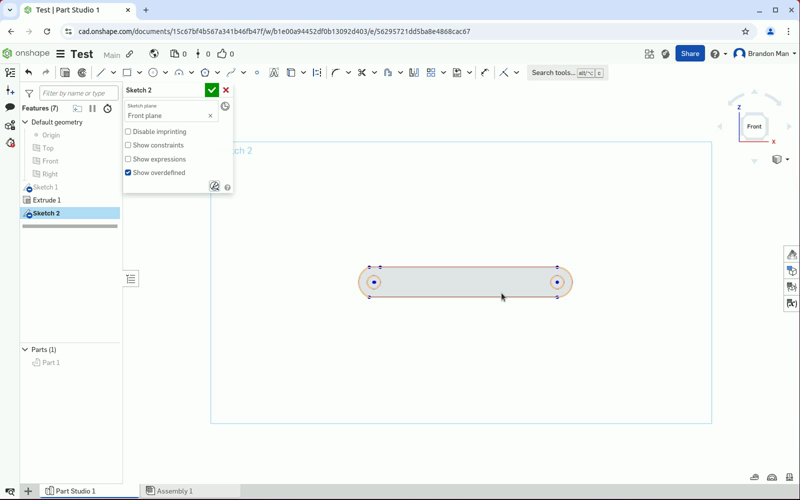
click(501, 292)
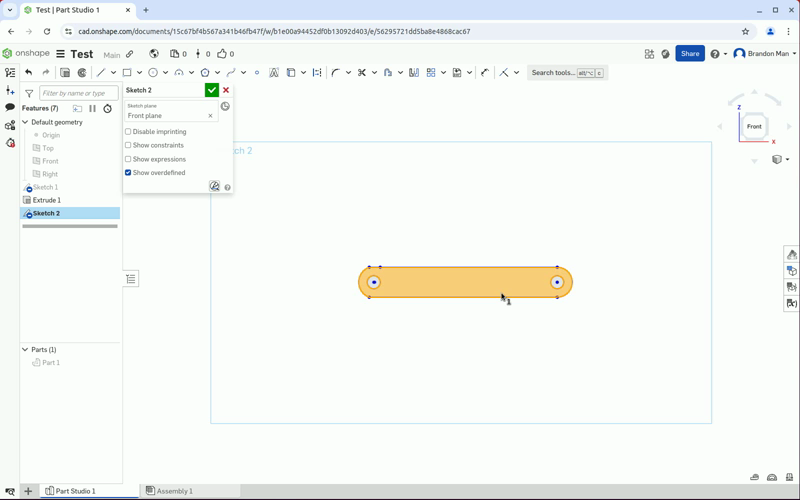
mouse_move(73, 352)
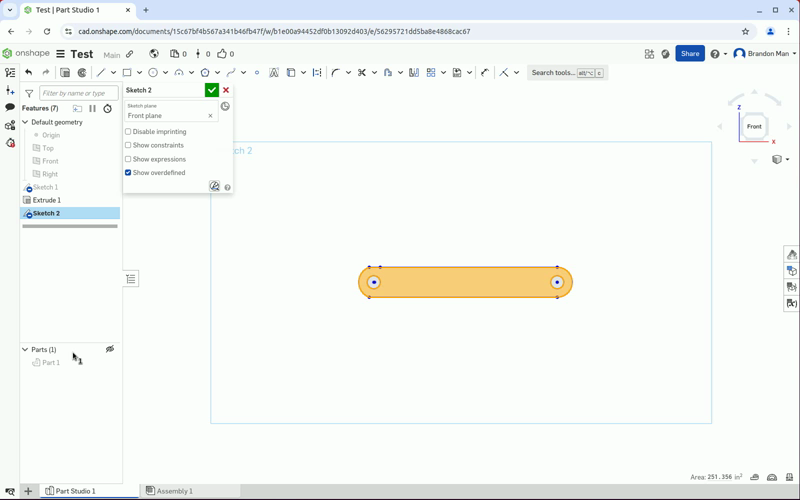
key(shift+y)
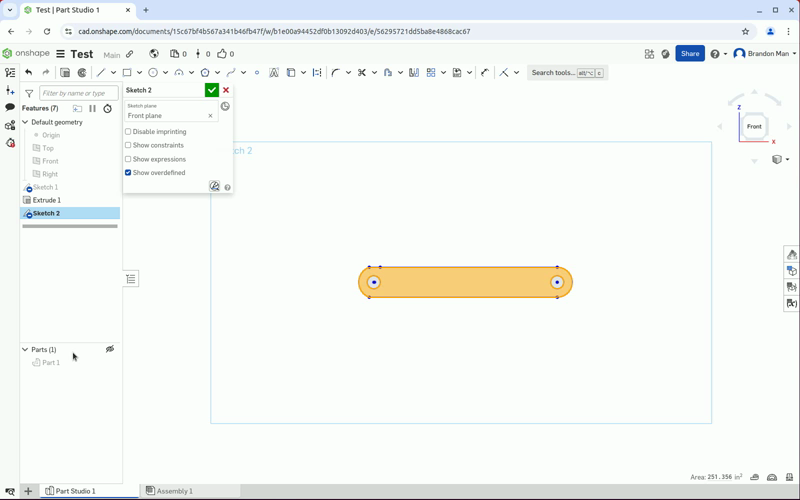
key(shift+e)
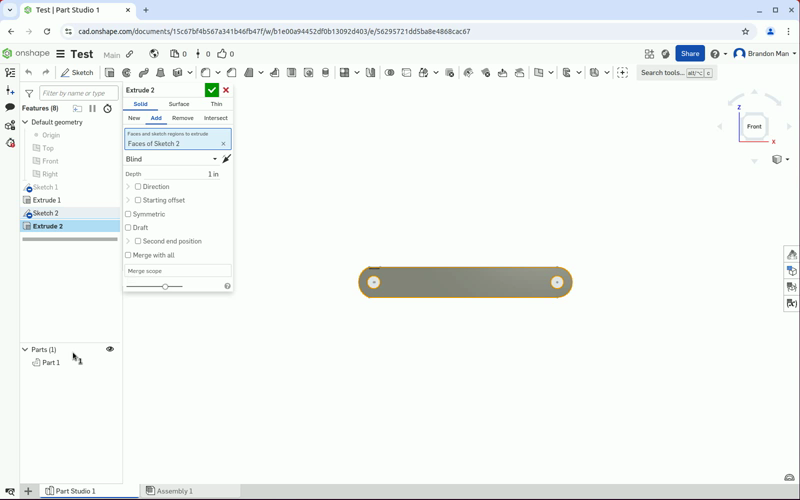
mouse_move(143, 106)
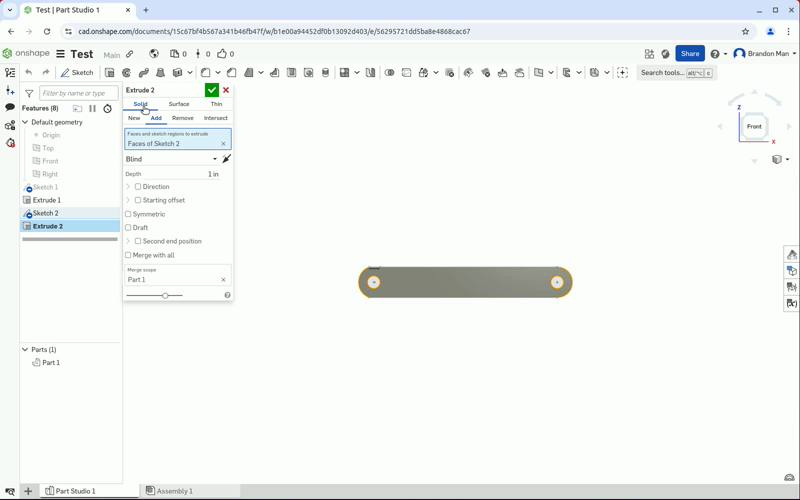
click(143, 106)
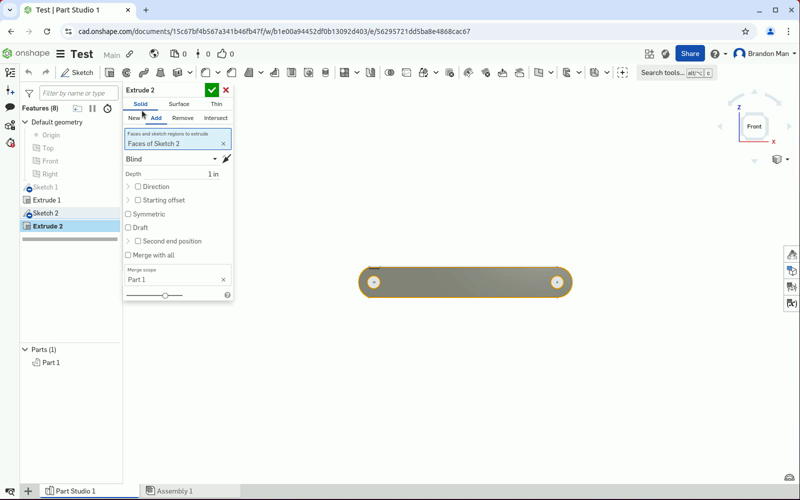
mouse_move(137, 120)
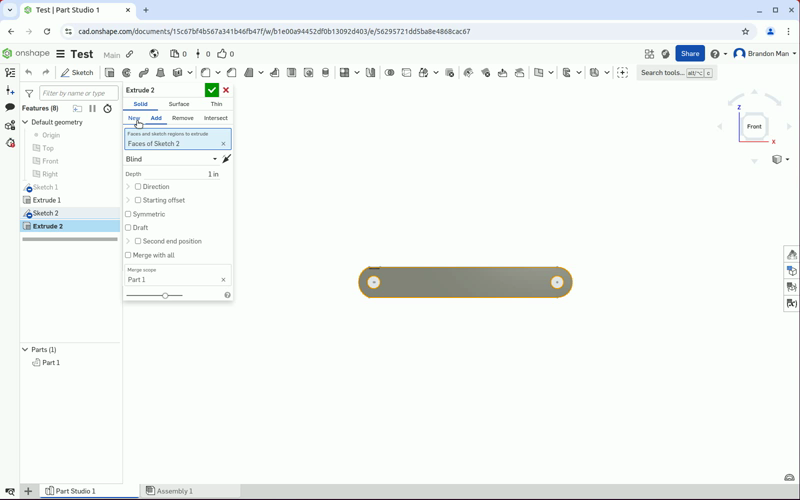
click(137, 120)
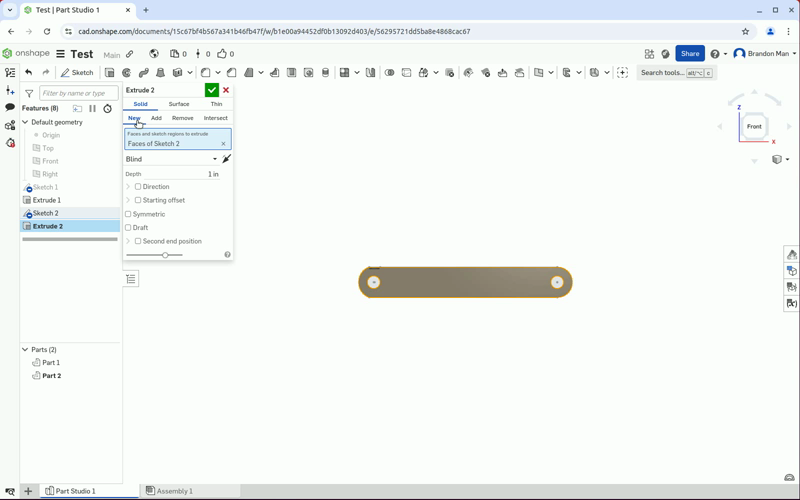
key(tab, 4)
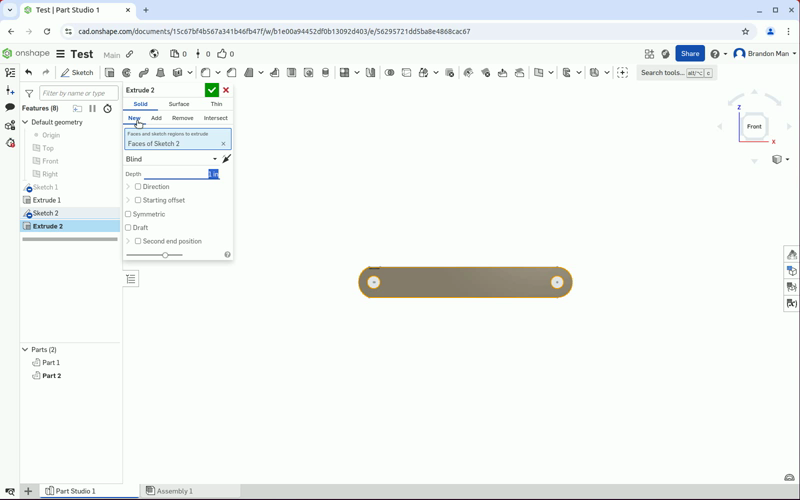
text(12.517)
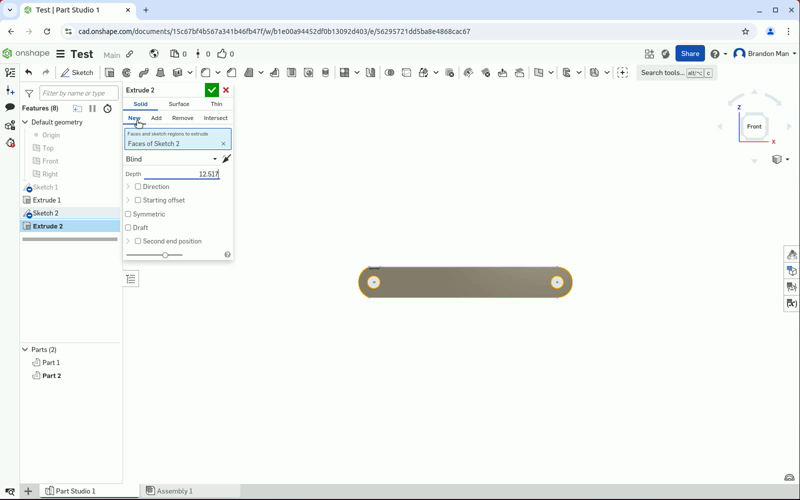
key(enter)
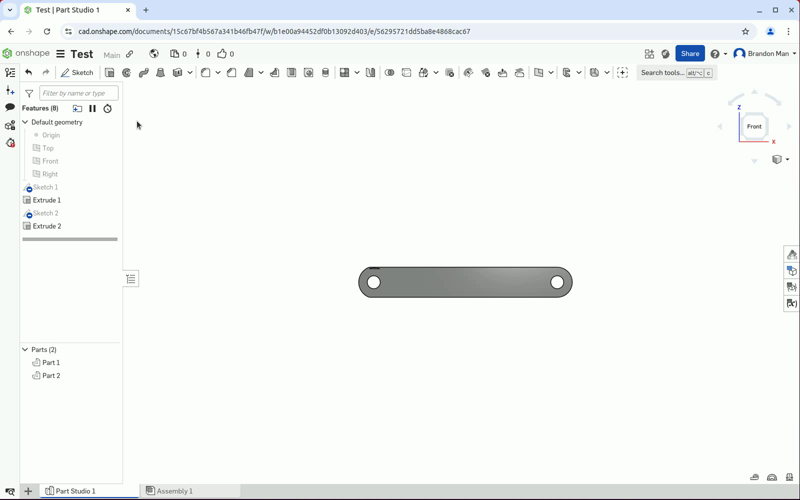
key(shift+h)
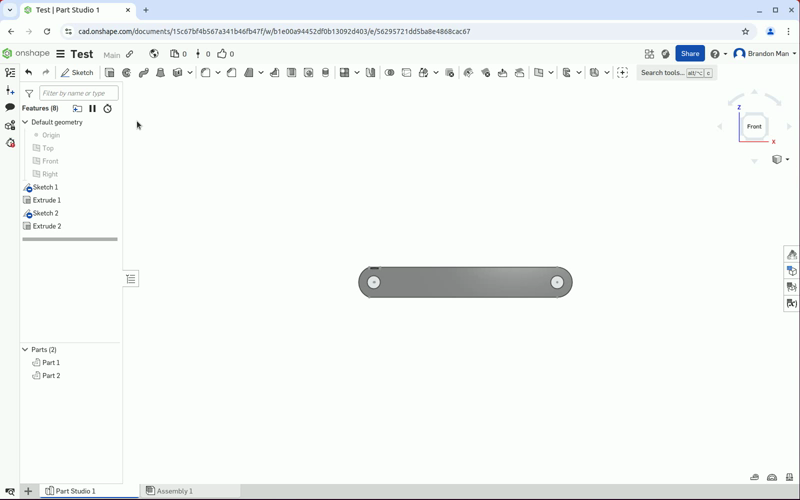
key(shift+h)
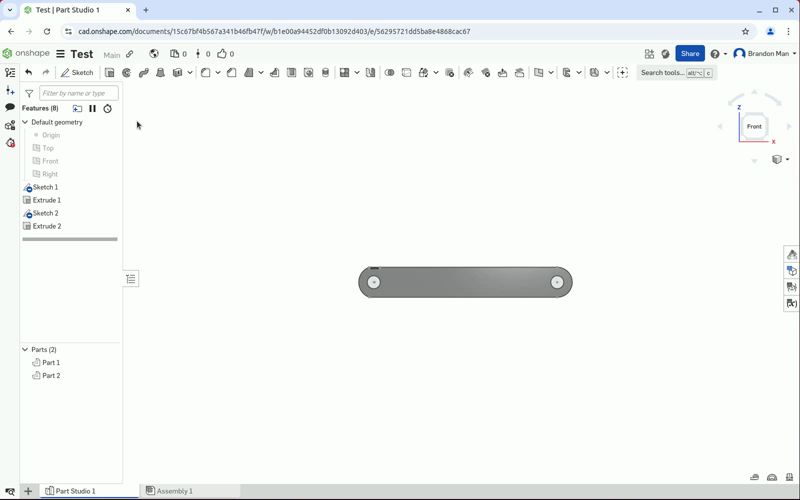
key(shift+7)
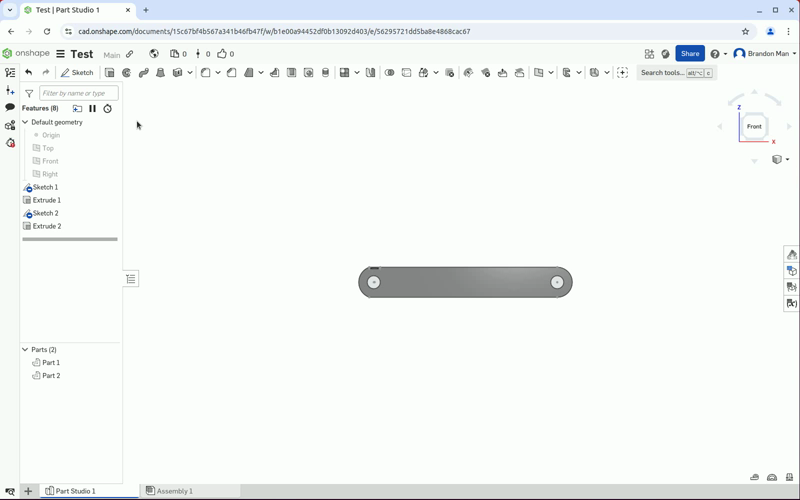
key(left, 2)
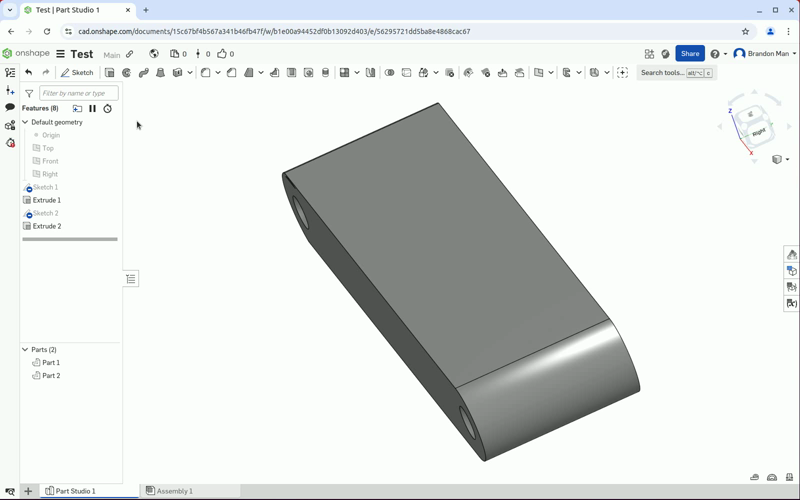
key(down, 2)
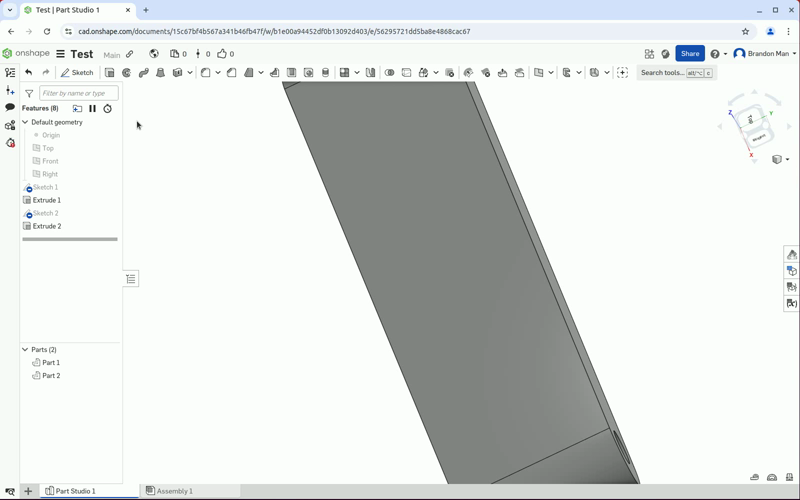
key(up, 2)
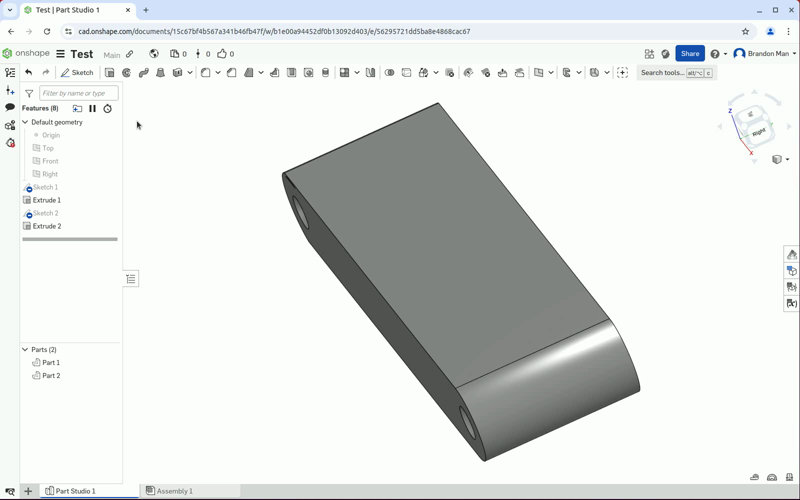
key(right, 2)
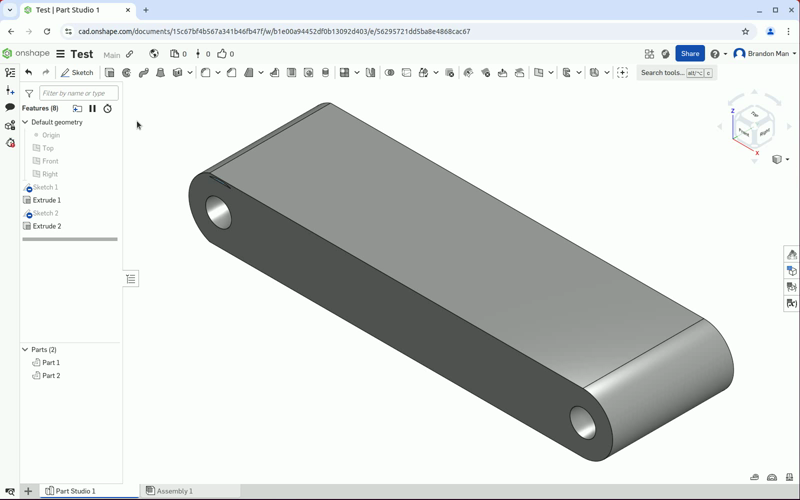
mouse_move(73, 189)
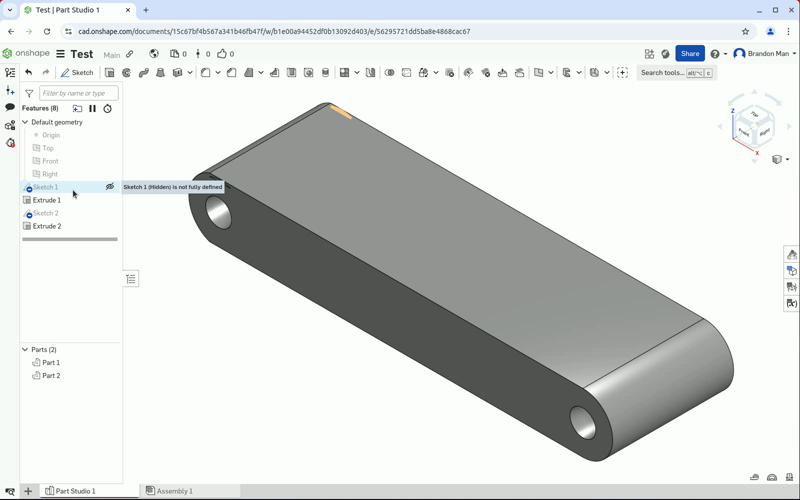
click(73, 189)